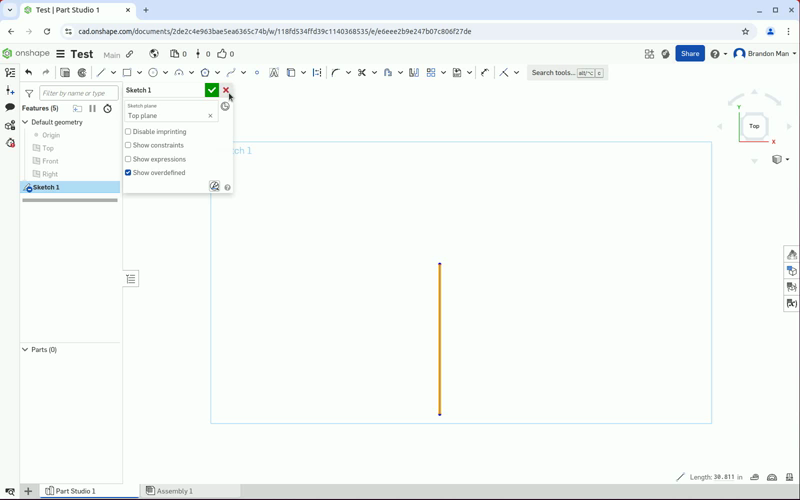
key(shift+h)
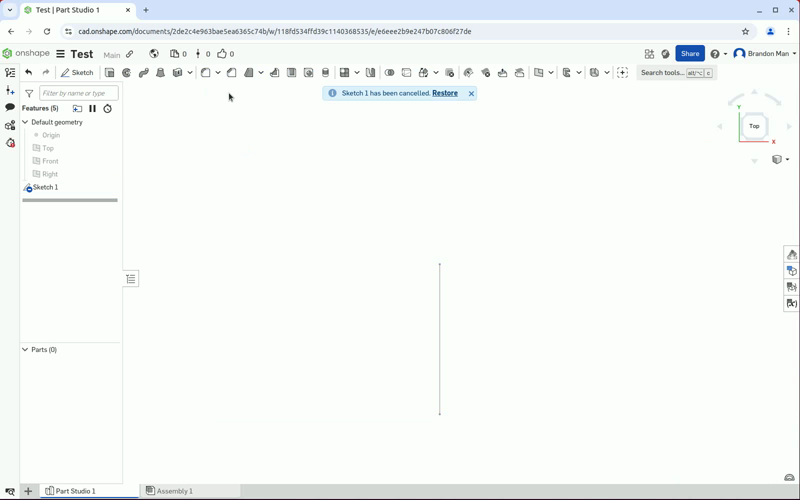
key(shift+s)
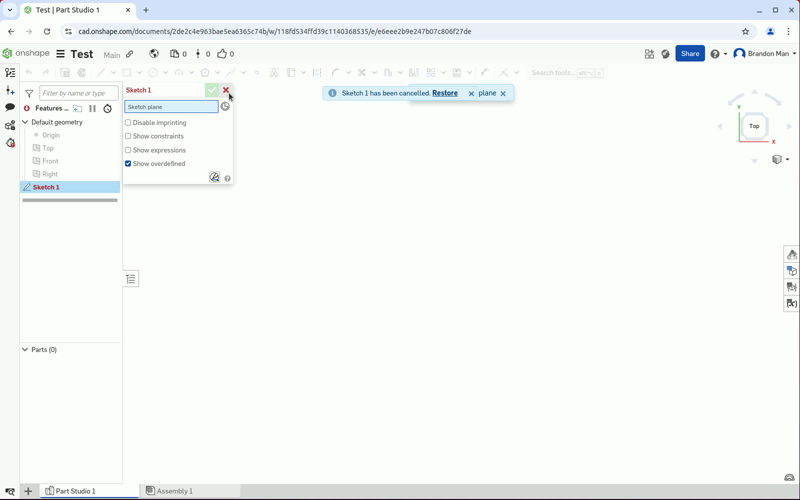
mouse_move(73, 150)
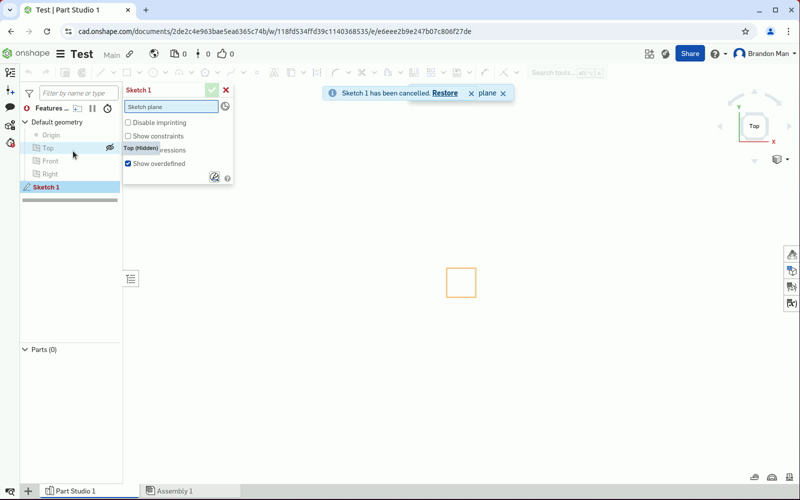
click(73, 150)
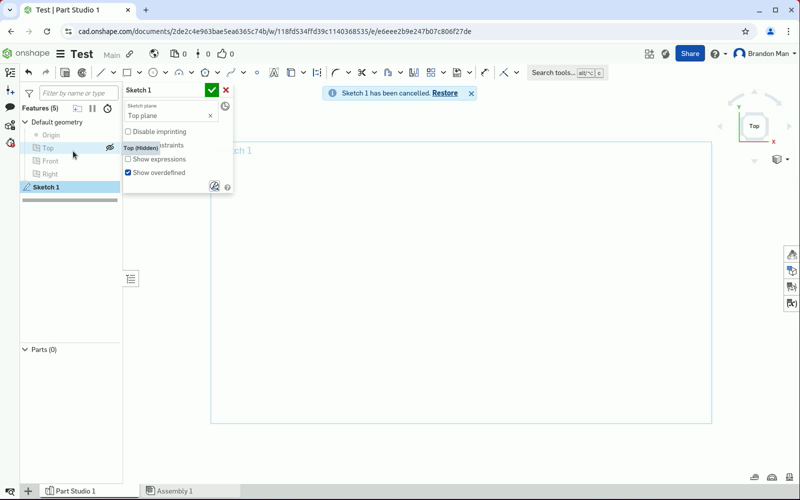
mouse_move(73, 352)
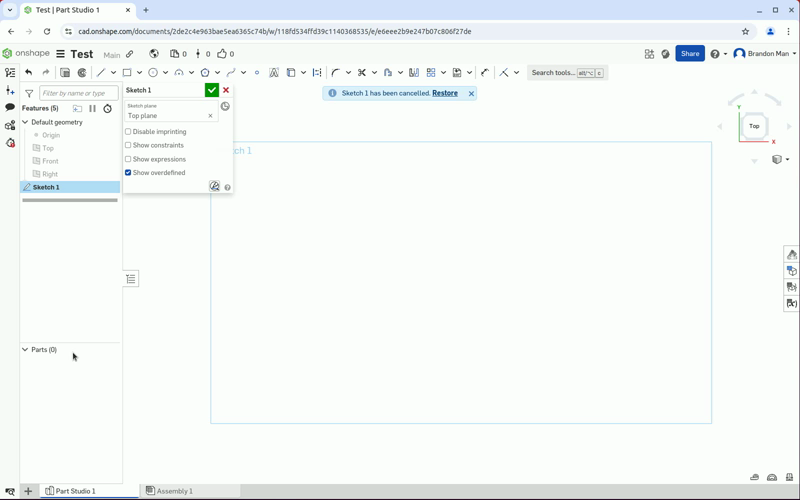
key(y)
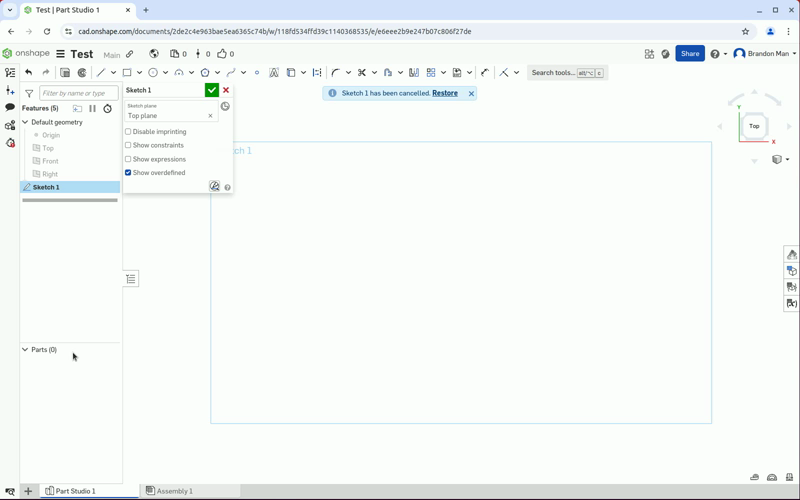
key(l)
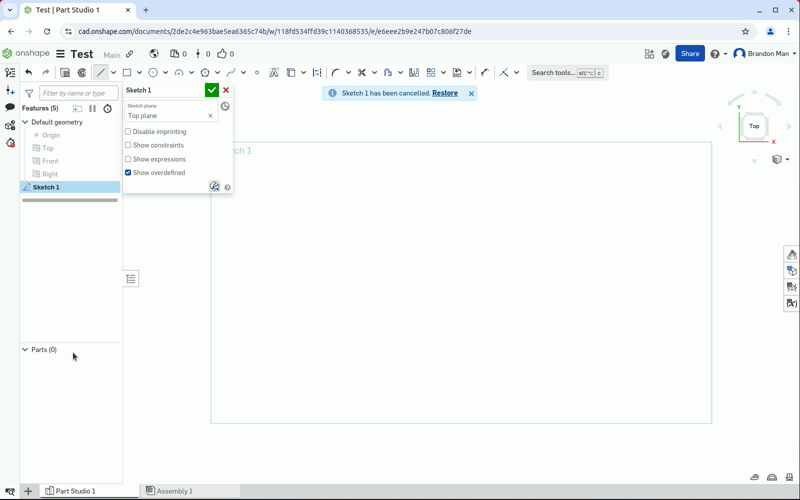
key_down(shift)
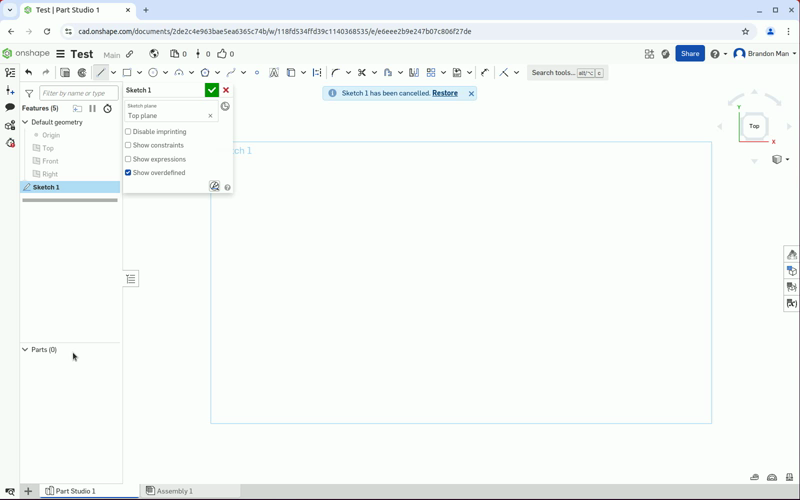
mouse_move(389, 395)
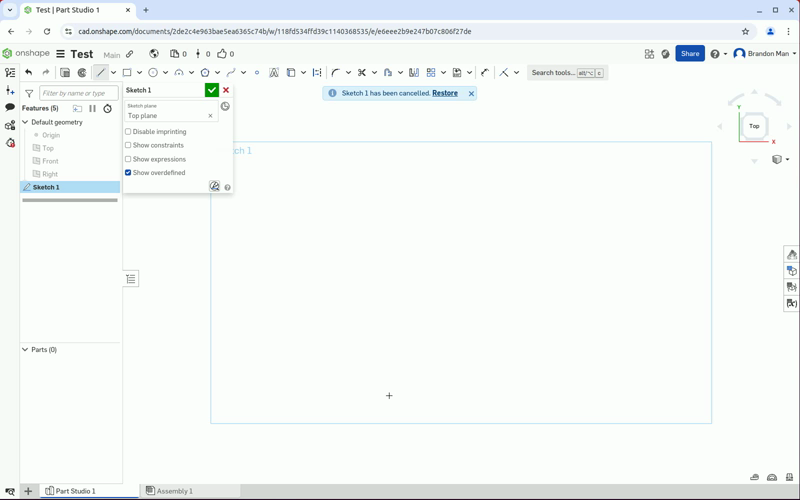
click(389, 395)
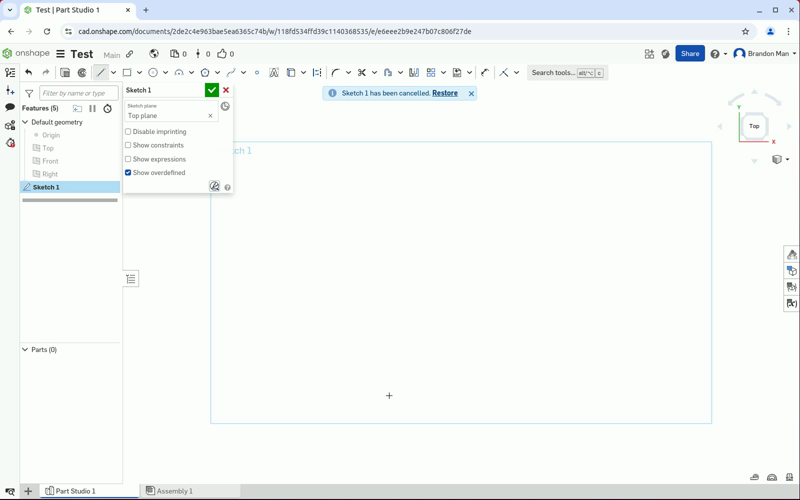
key_up(shift)
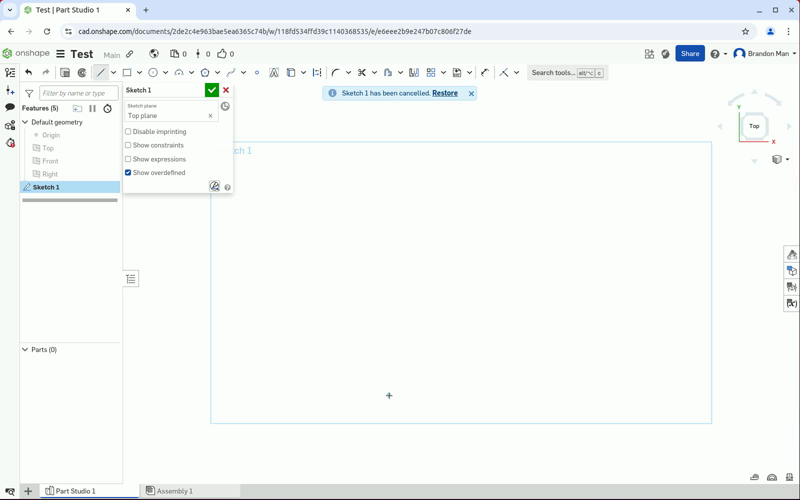
key_down(shift)
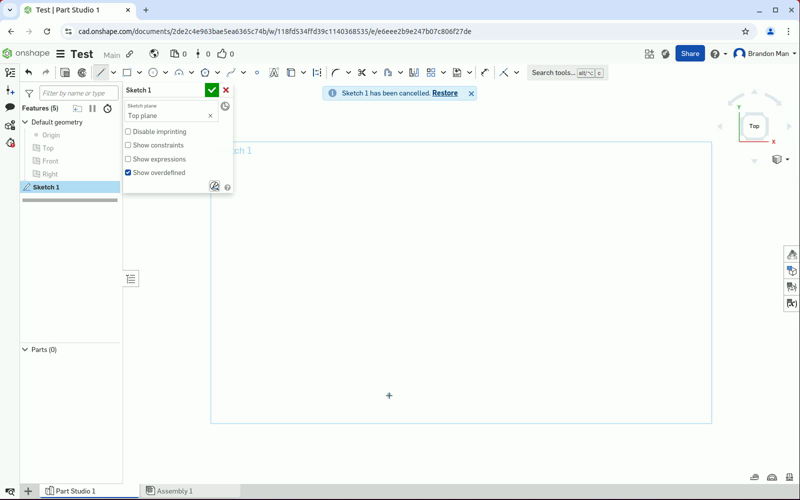
mouse_move(537, 395)
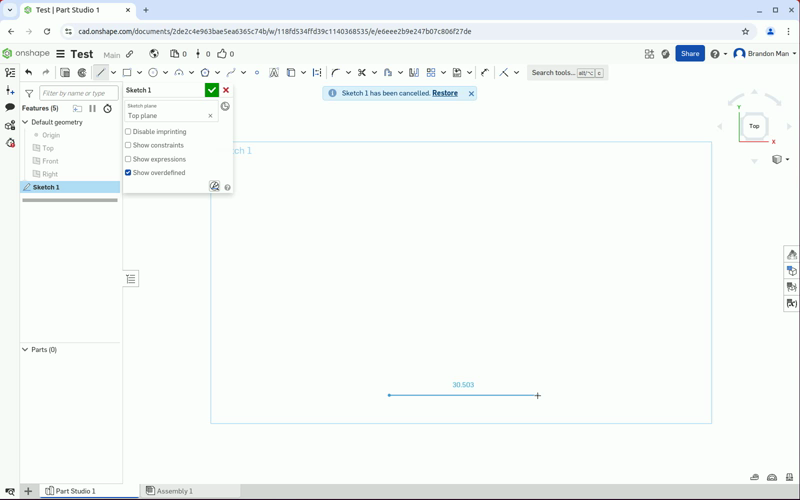
click(537, 395)
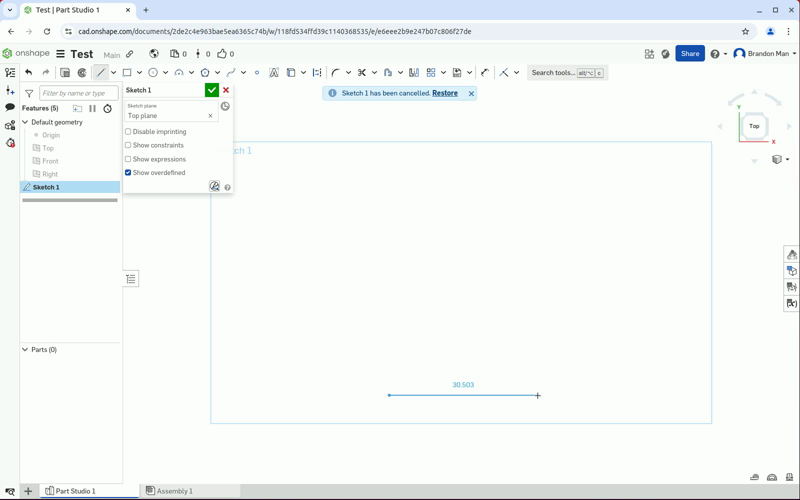
key_up(shift)
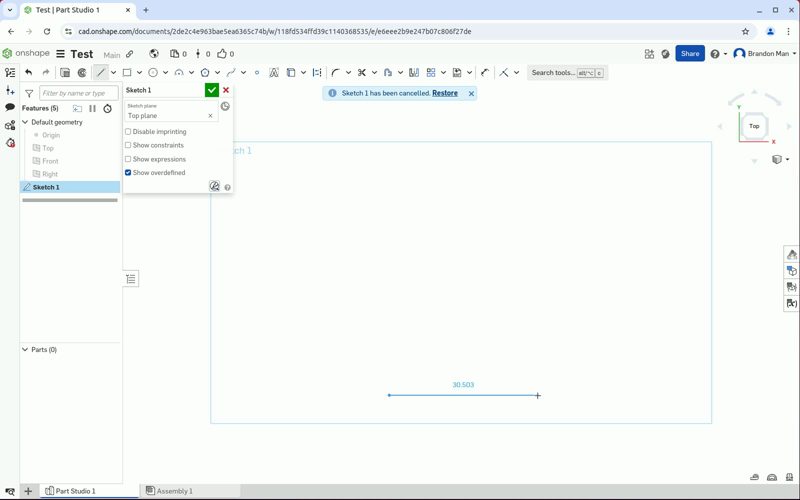
key_down(shift)
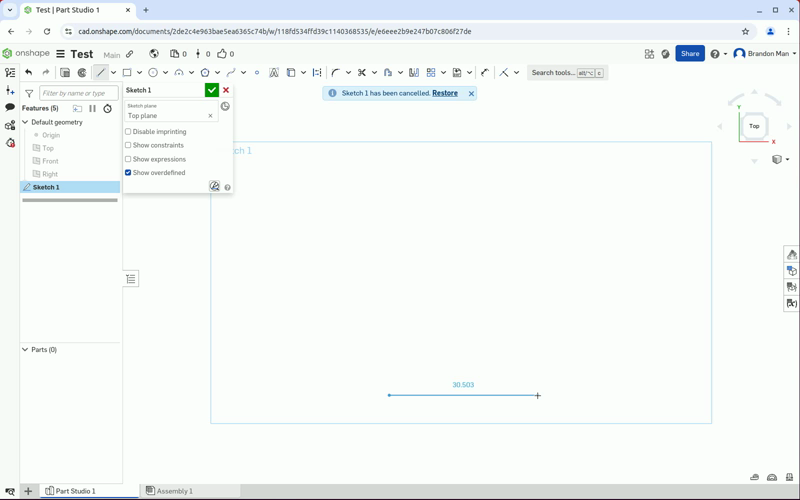
mouse_move(537, 171)
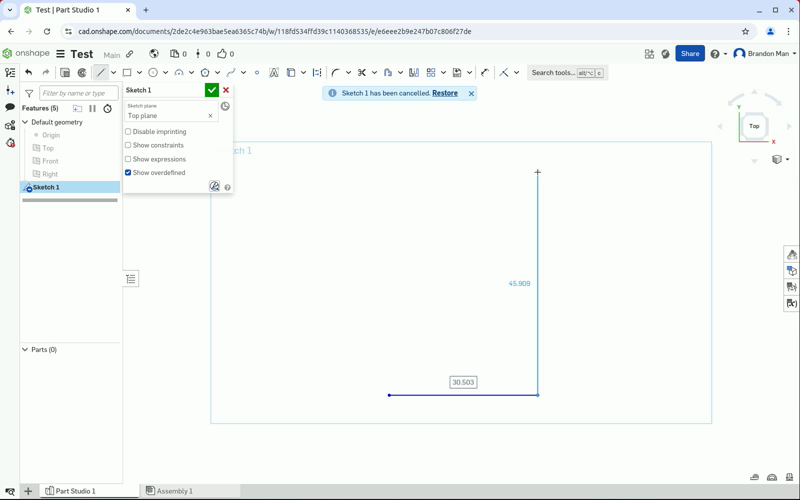
click(537, 171)
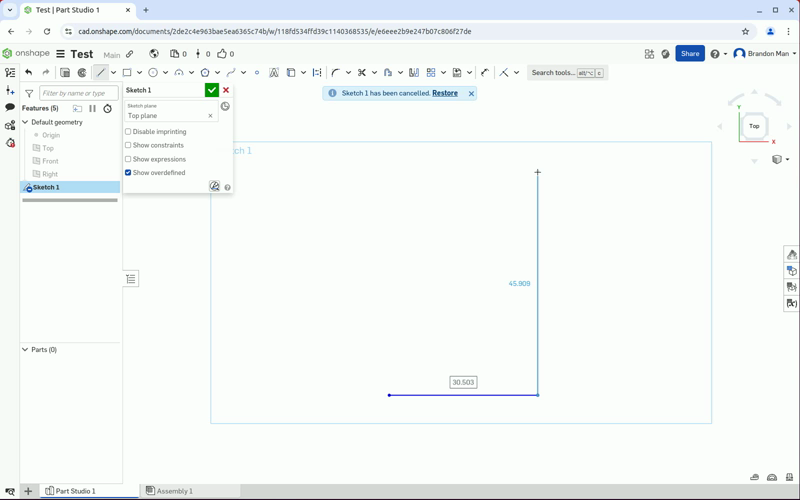
key_up(shift)
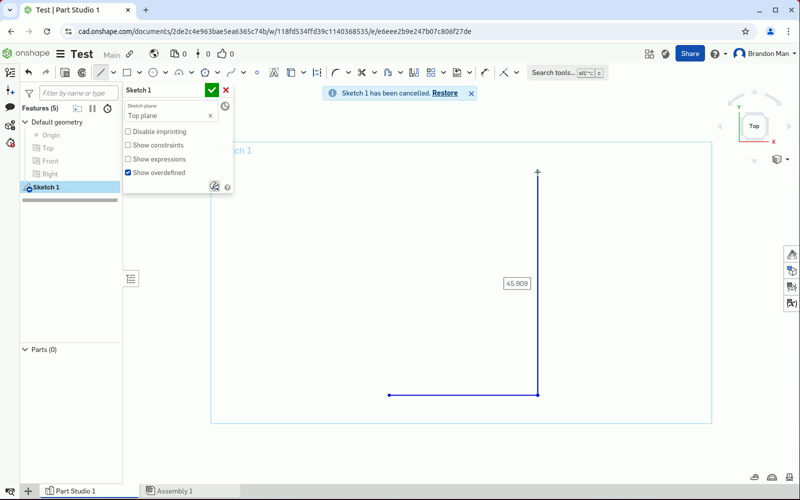
key_down(shift)
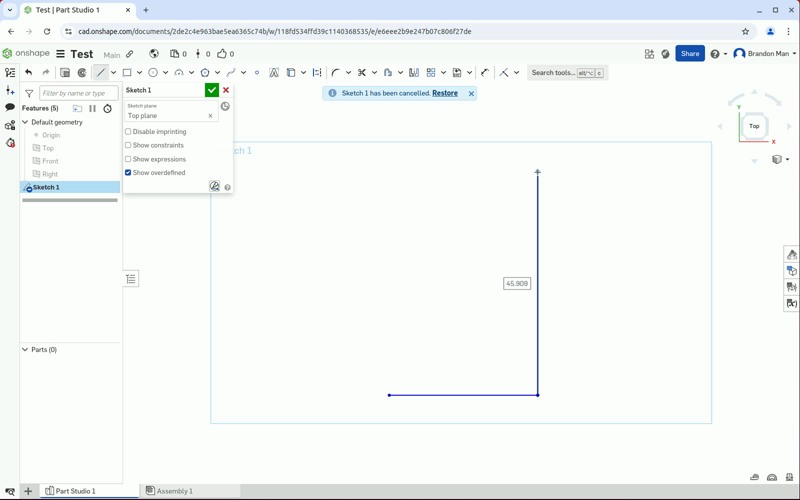
mouse_move(389, 171)
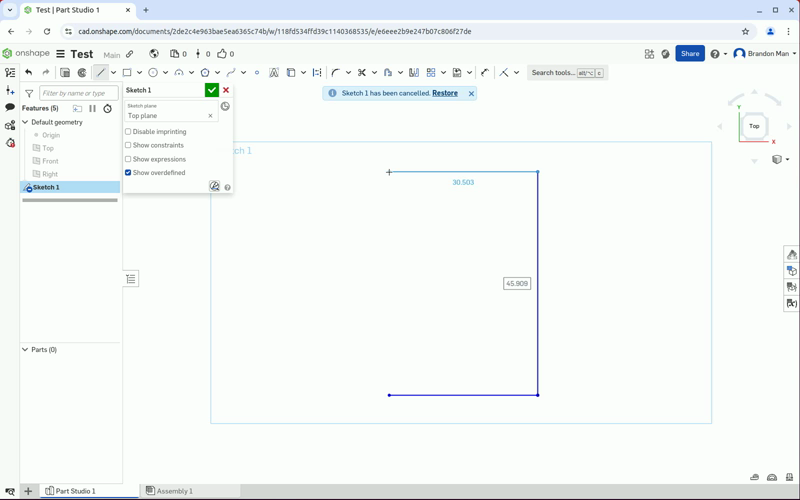
click(389, 171)
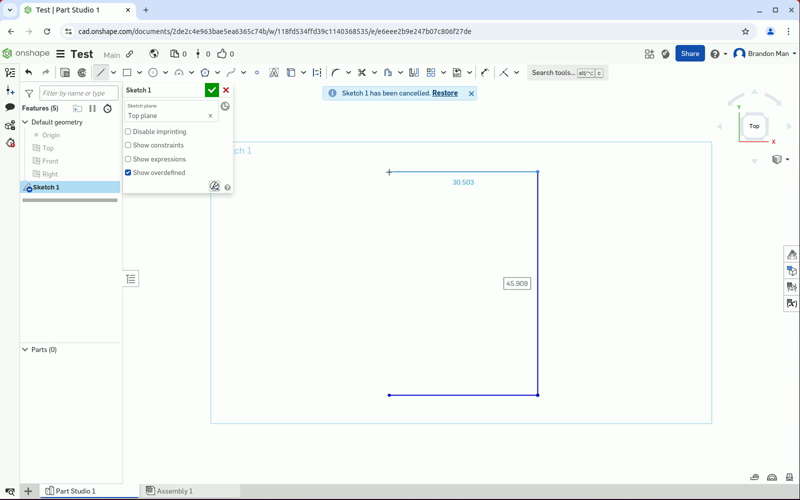
key_up(shift)
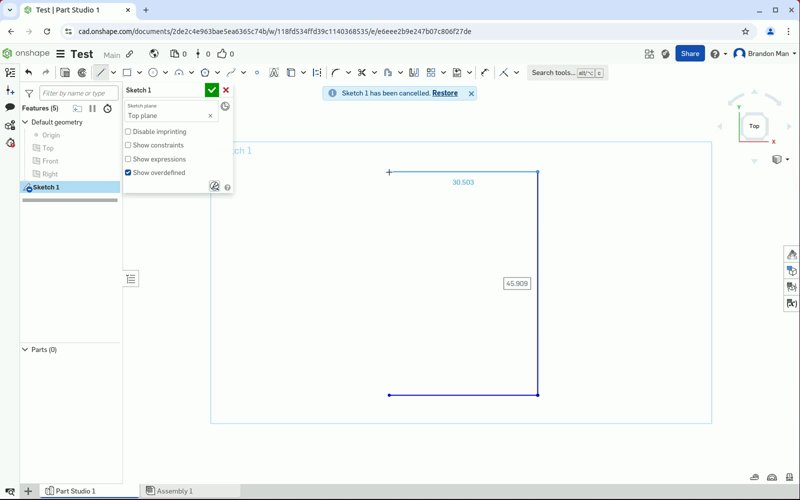
key_down(shift)
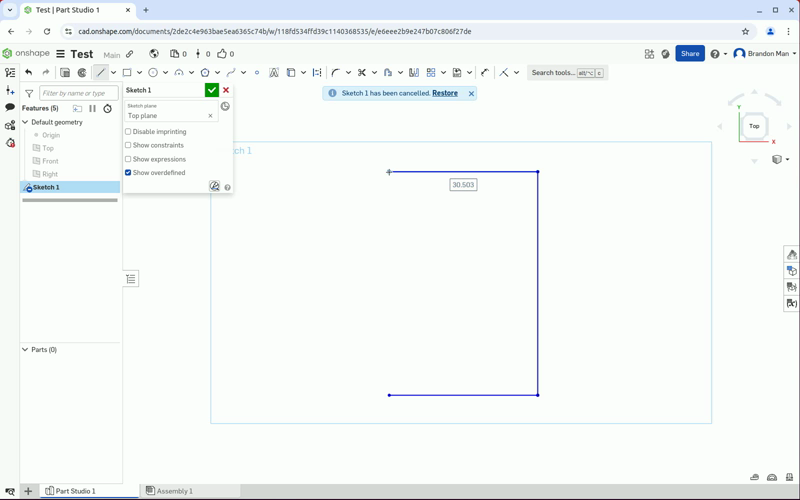
mouse_move(389, 395)
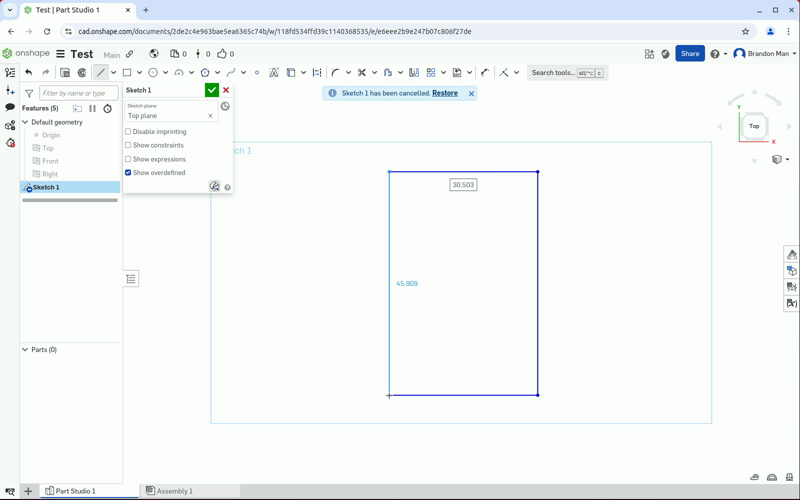
key_up(shift)
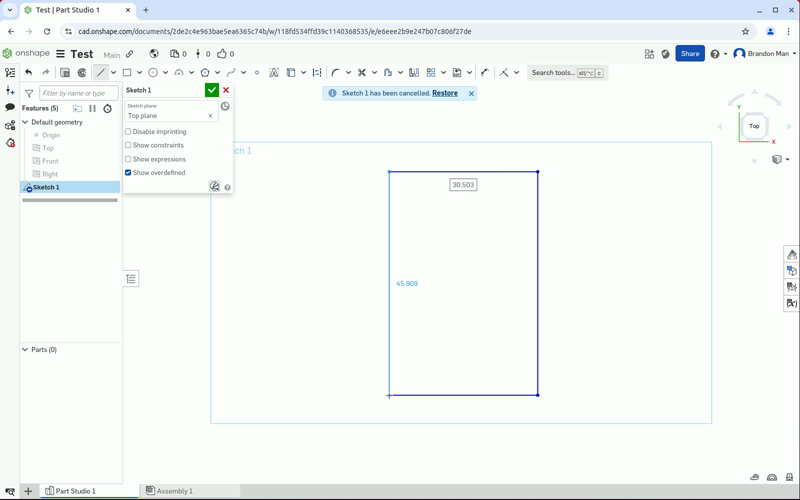
click(389, 395)
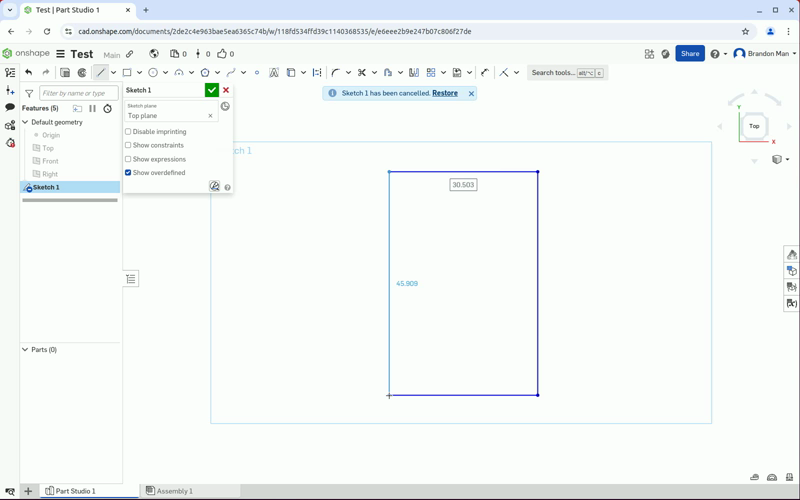
key(esc)
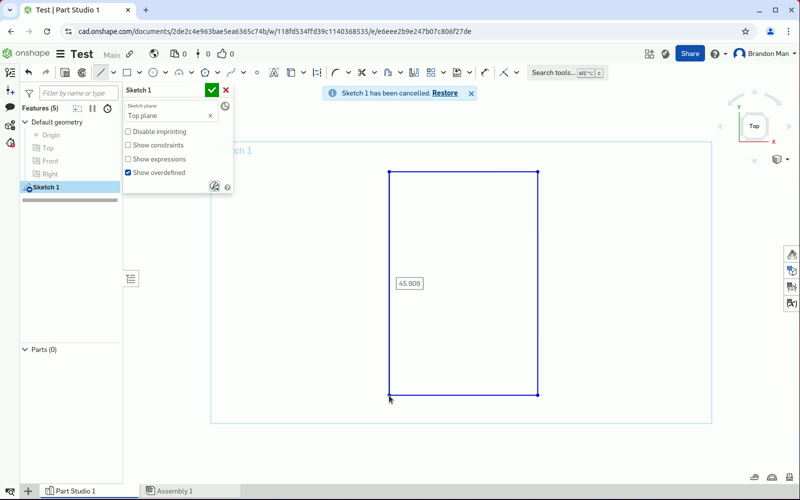
key(l)
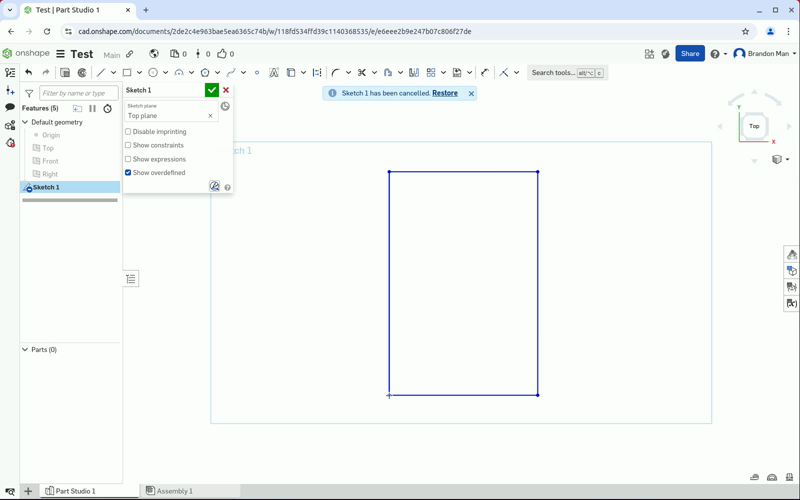
key_down(shift)
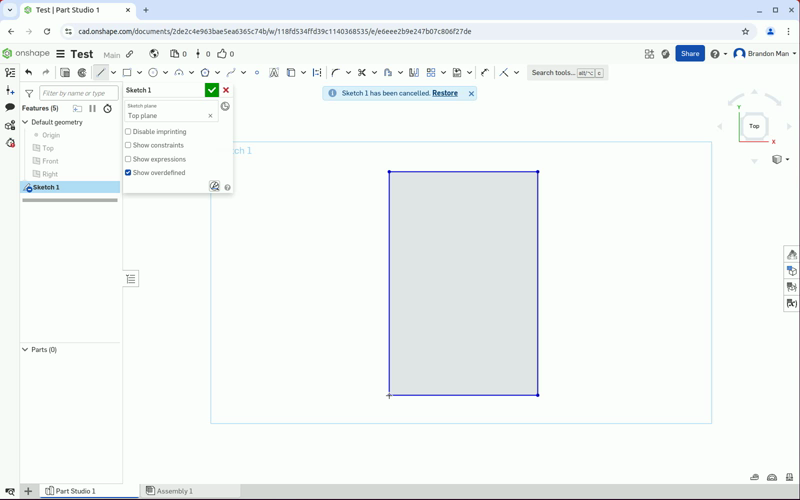
mouse_move(396, 388)
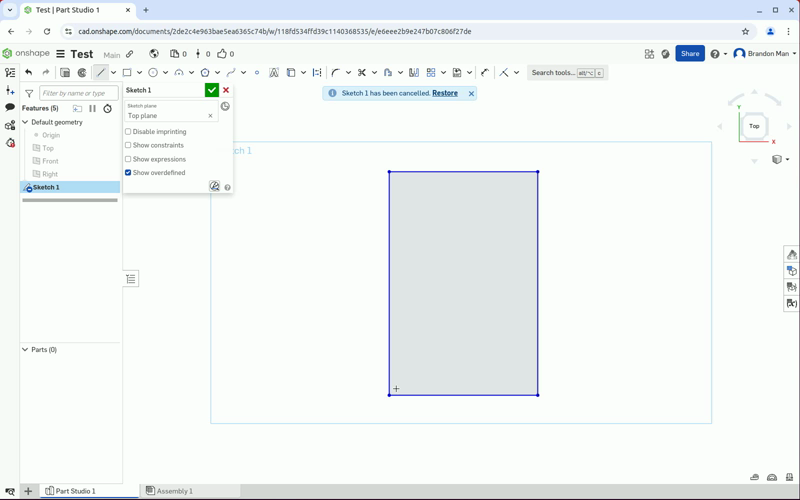
click(396, 388)
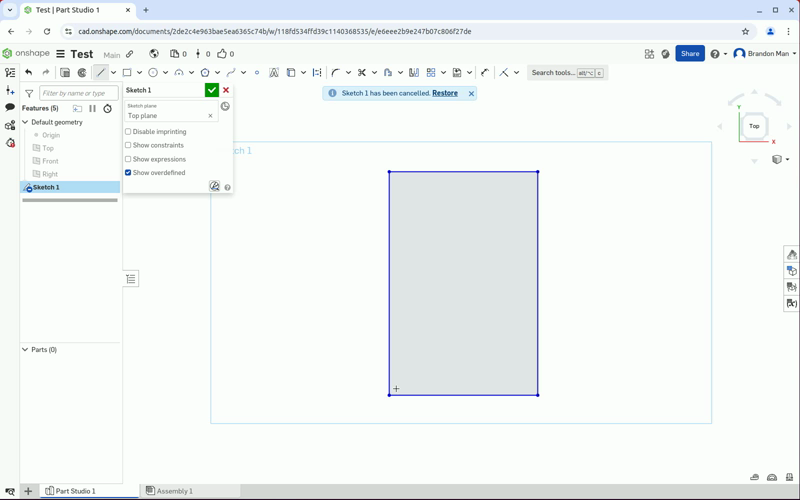
key_up(shift)
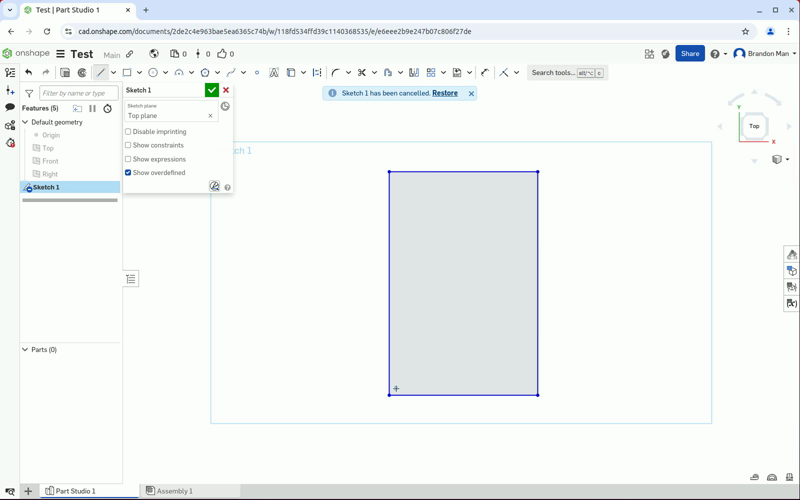
key_down(shift)
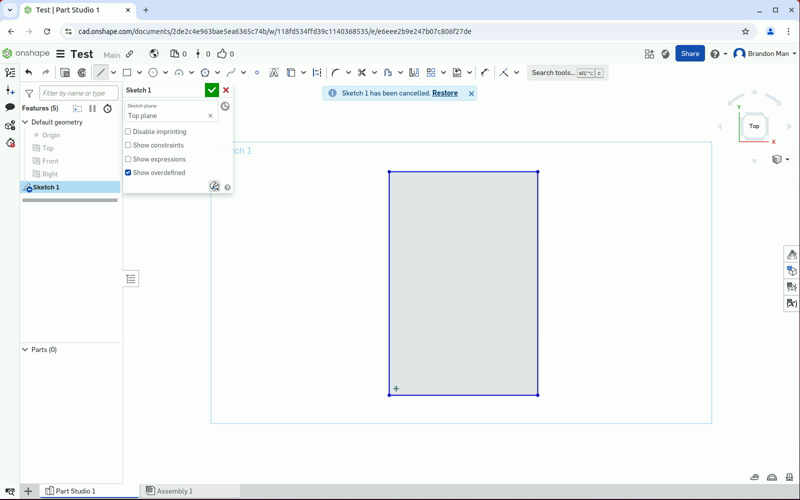
mouse_move(530, 388)
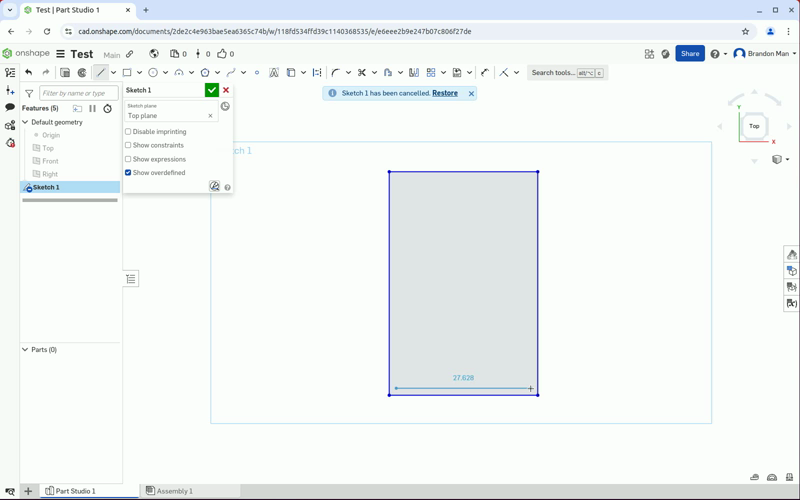
click(530, 388)
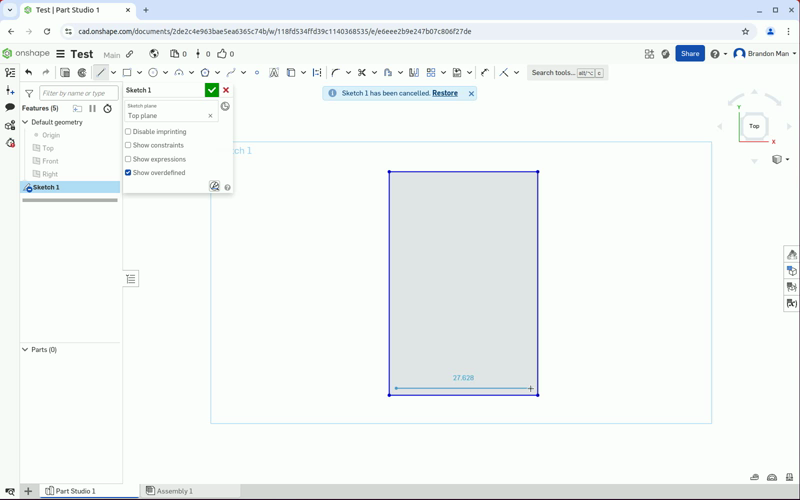
key_up(shift)
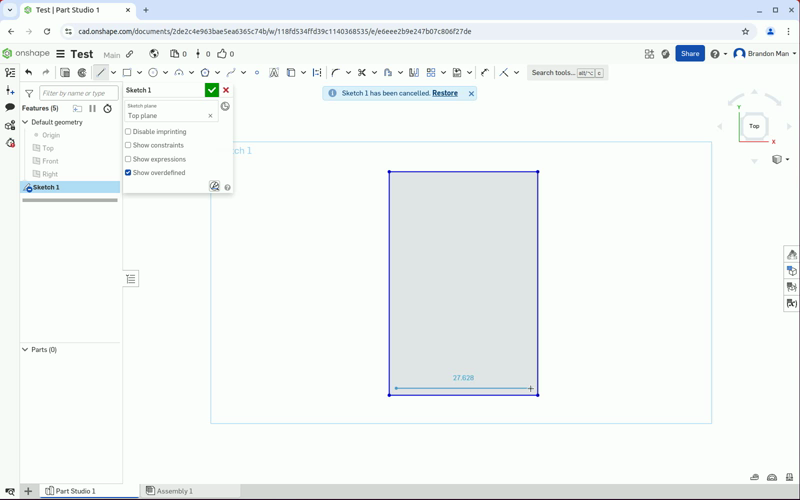
key_down(shift)
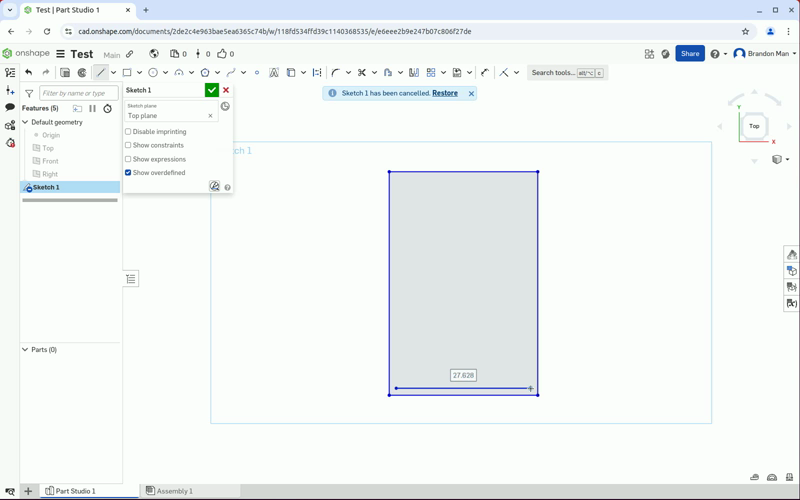
mouse_move(530, 178)
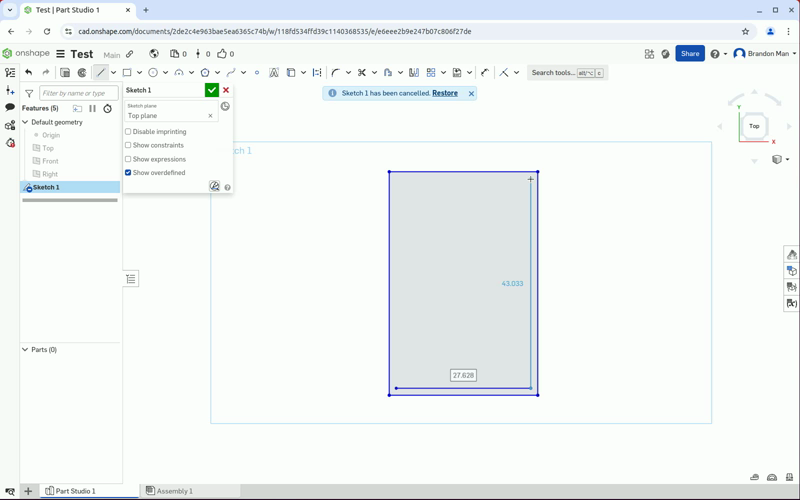
click(530, 178)
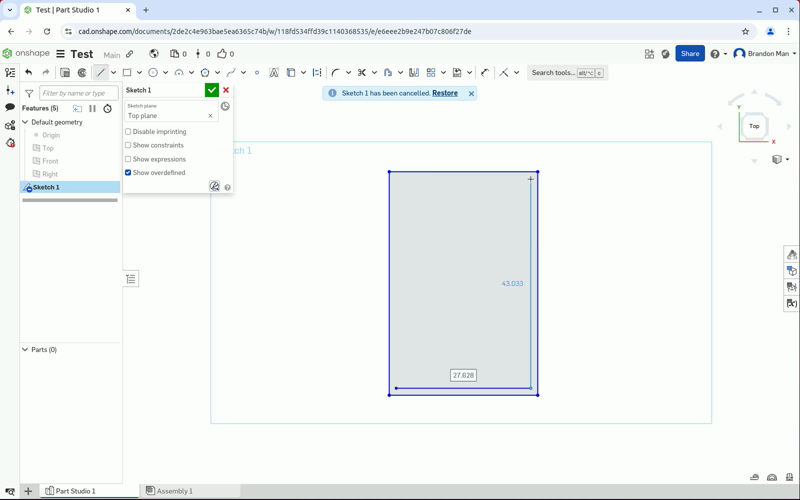
key_up(shift)
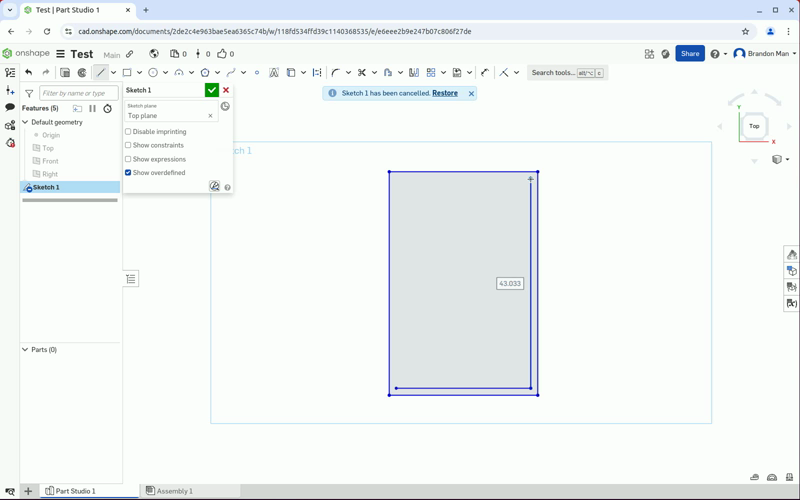
key_down(shift)
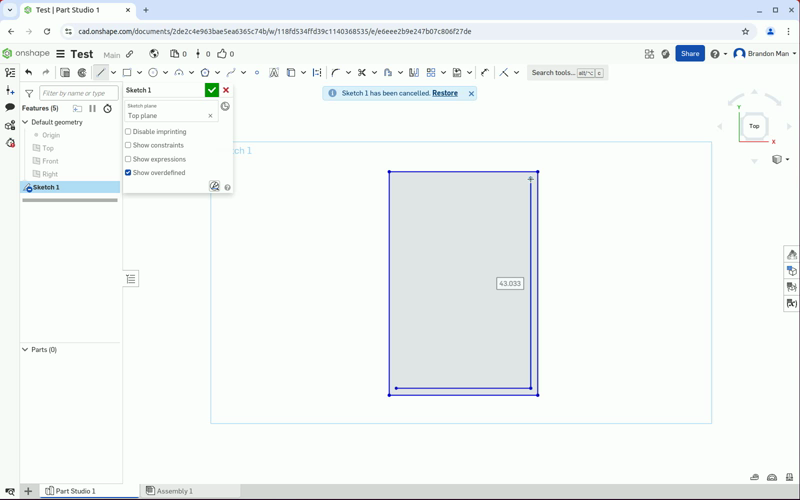
mouse_move(396, 178)
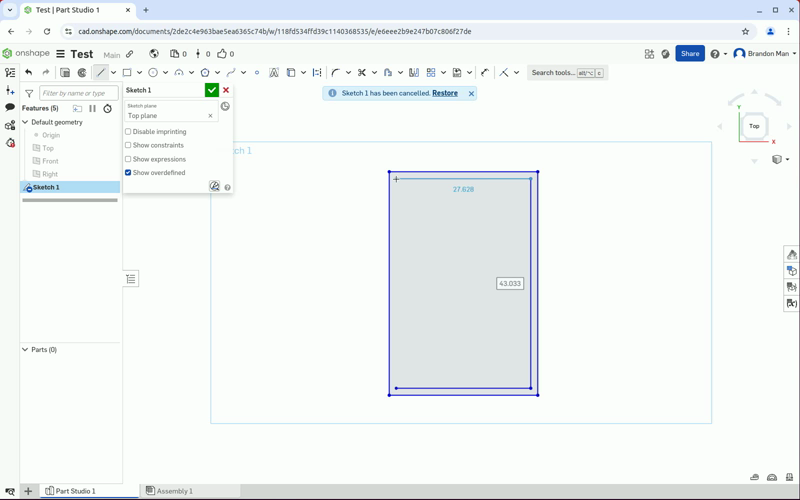
click(396, 178)
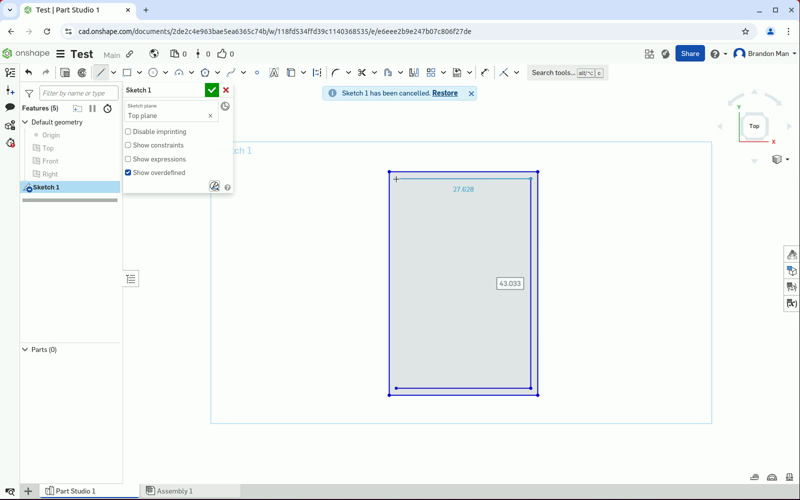
key_up(shift)
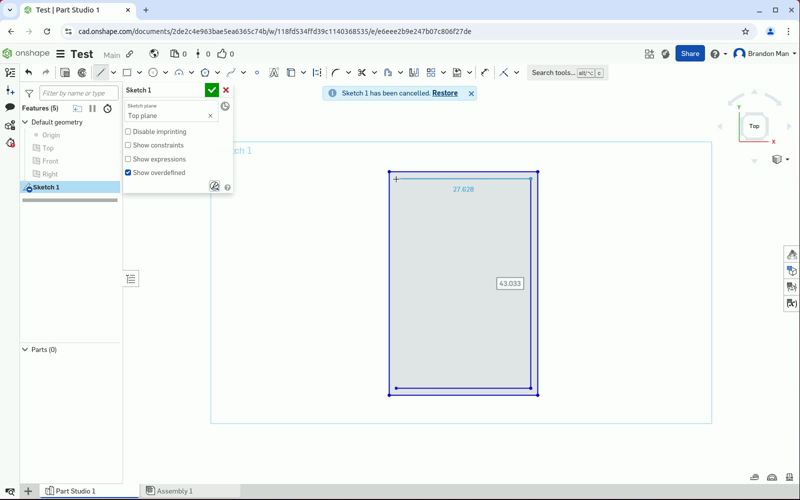
key_down(shift)
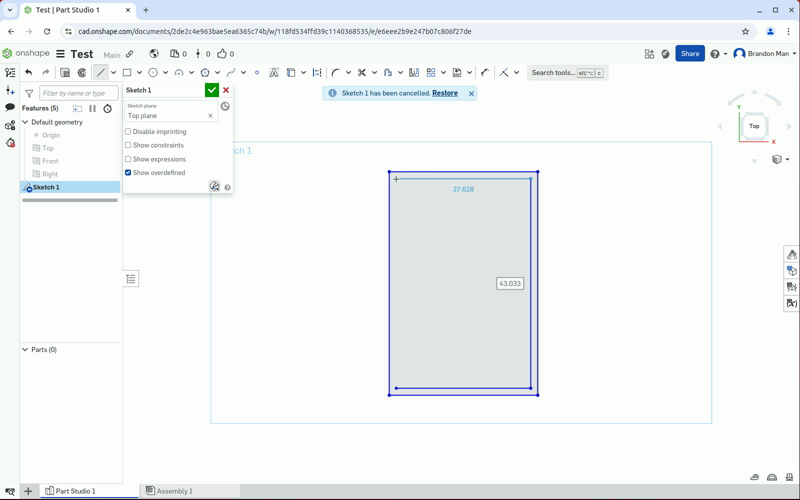
mouse_move(396, 388)
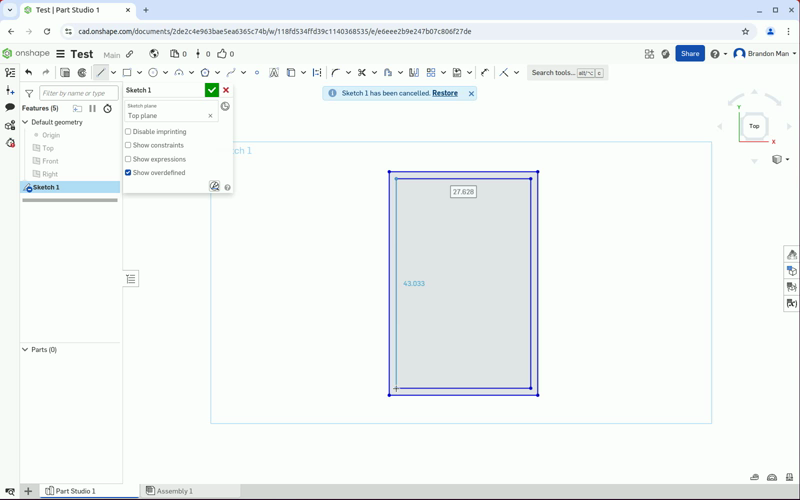
key_up(shift)
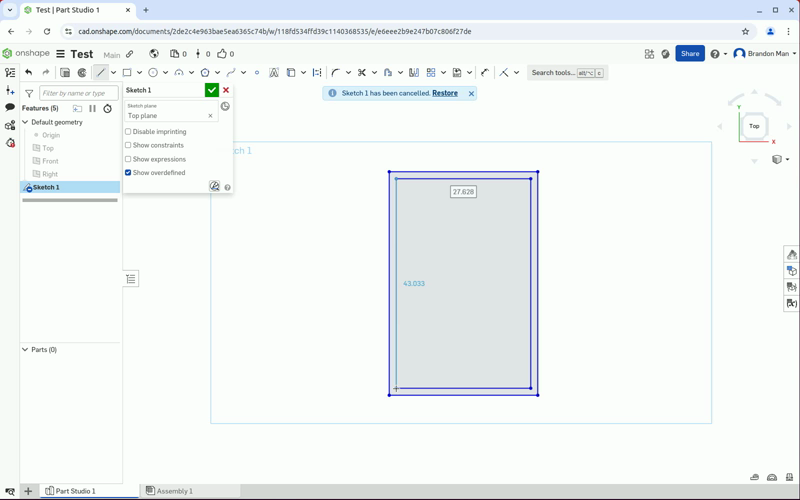
click(396, 388)
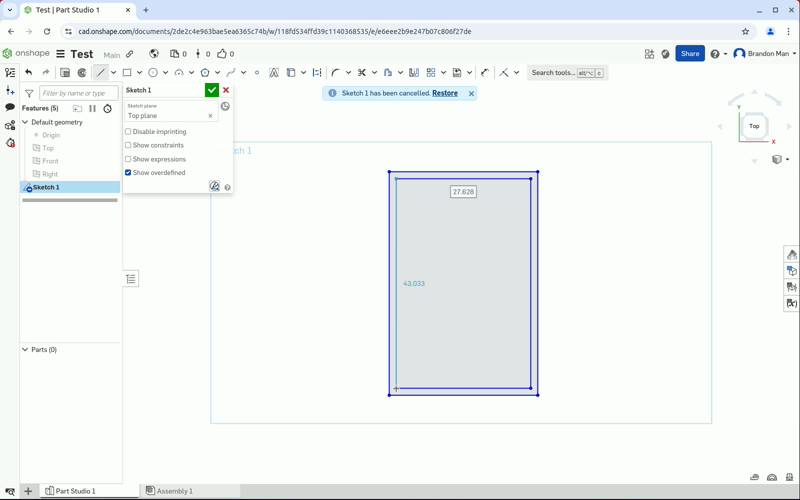
key(esc)
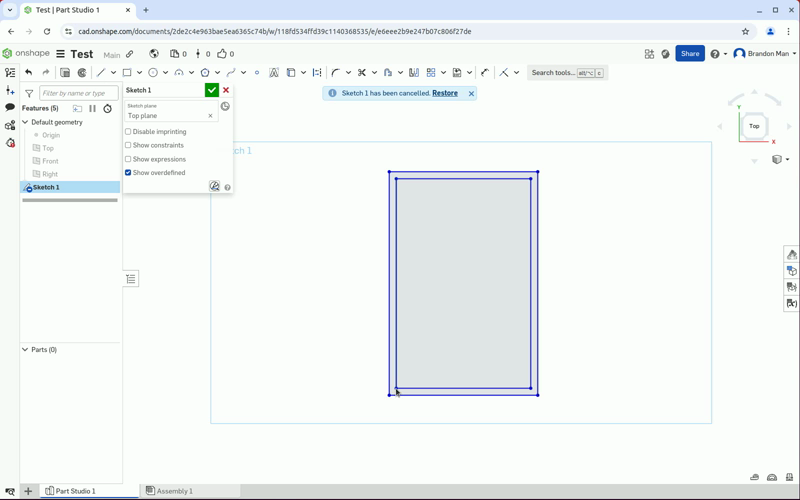
mouse_move(451, 391)
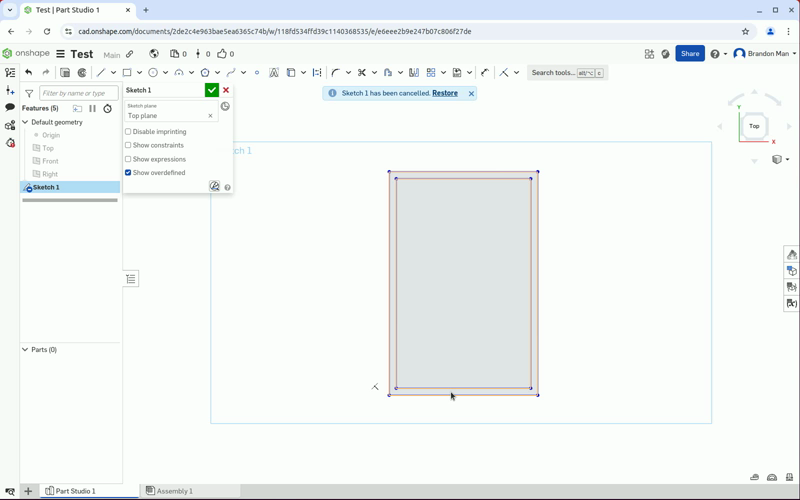
click(451, 391)
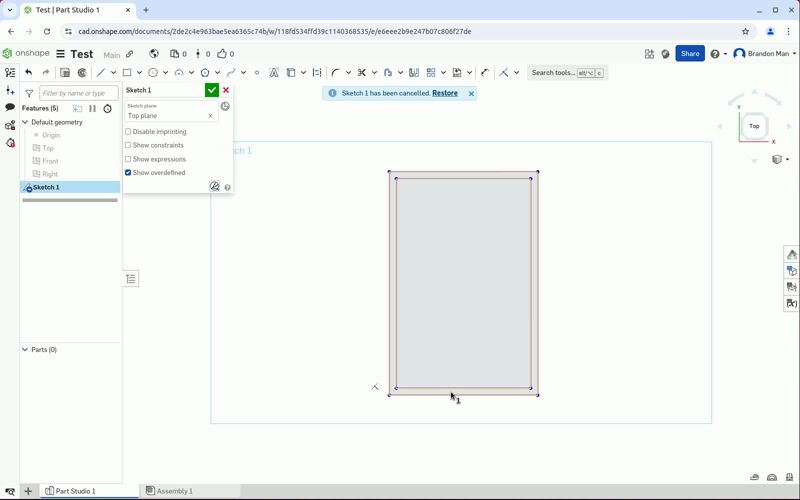
mouse_move(73, 352)
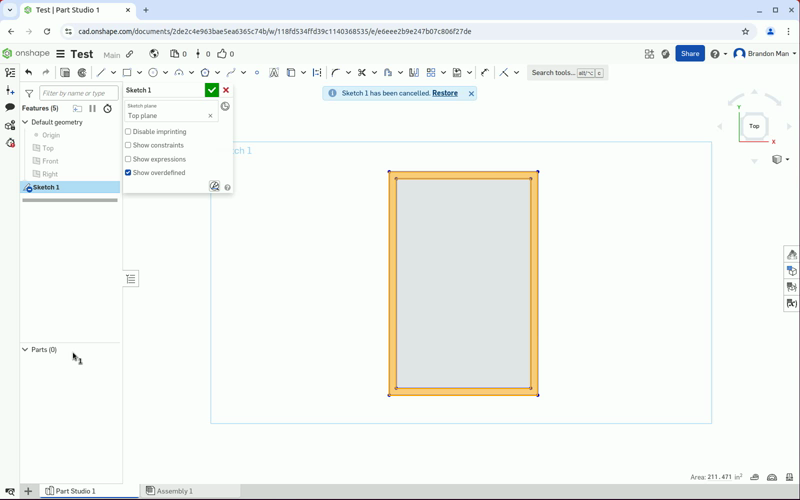
key(shift+y)
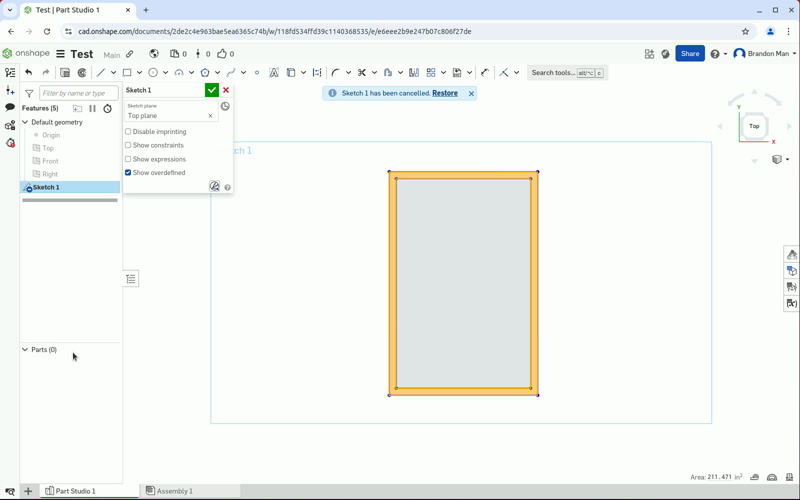
key(shift+e)
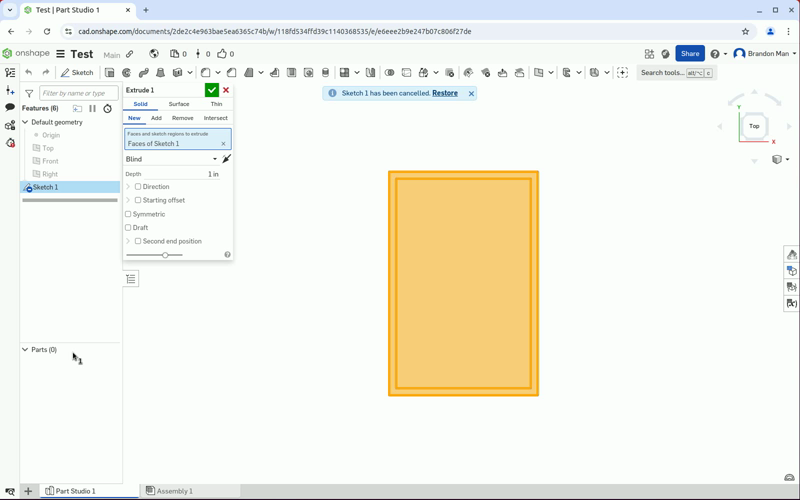
mouse_move(143, 106)
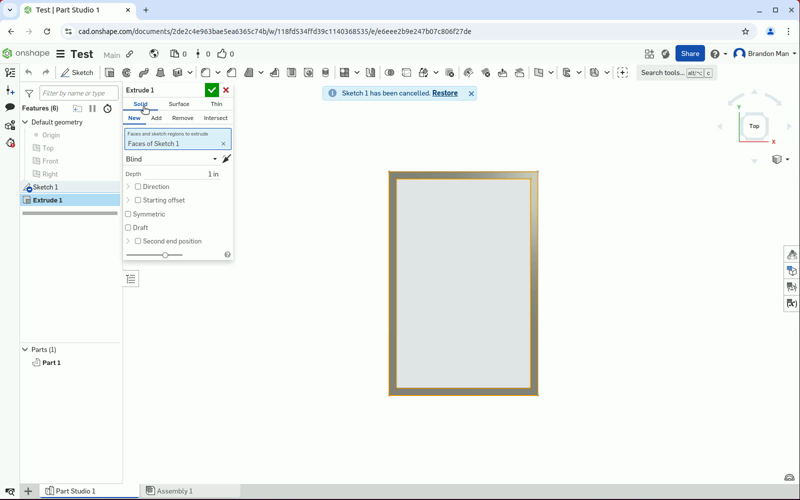
click(143, 106)
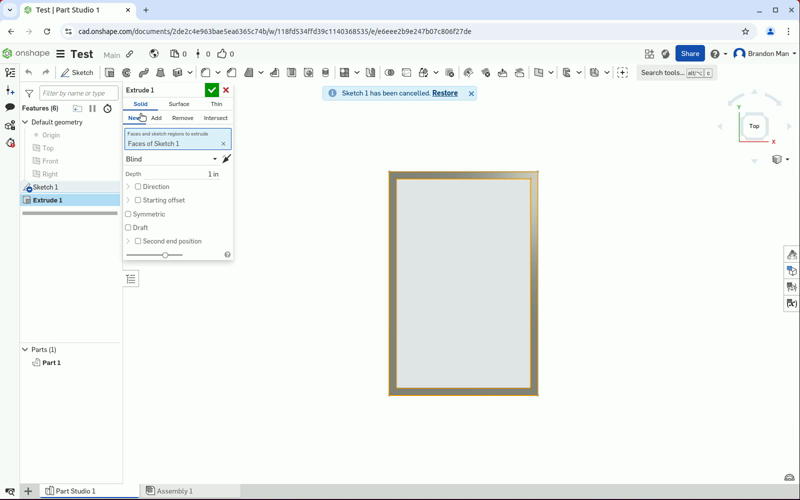
mouse_move(137, 120)
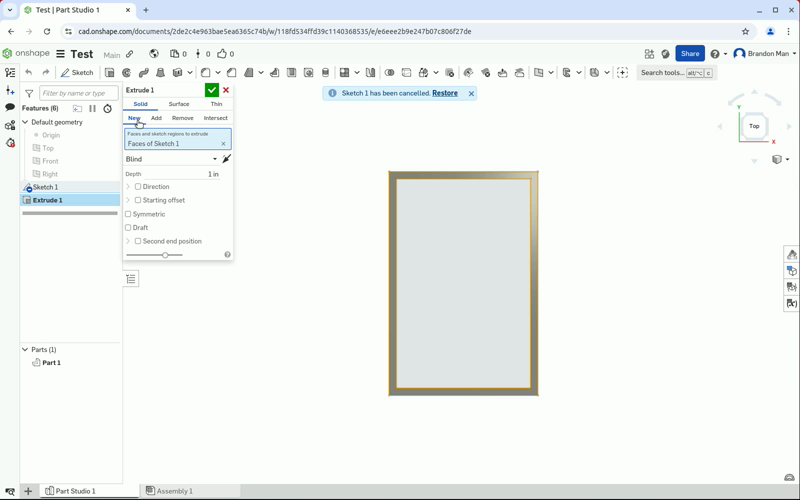
click(137, 120)
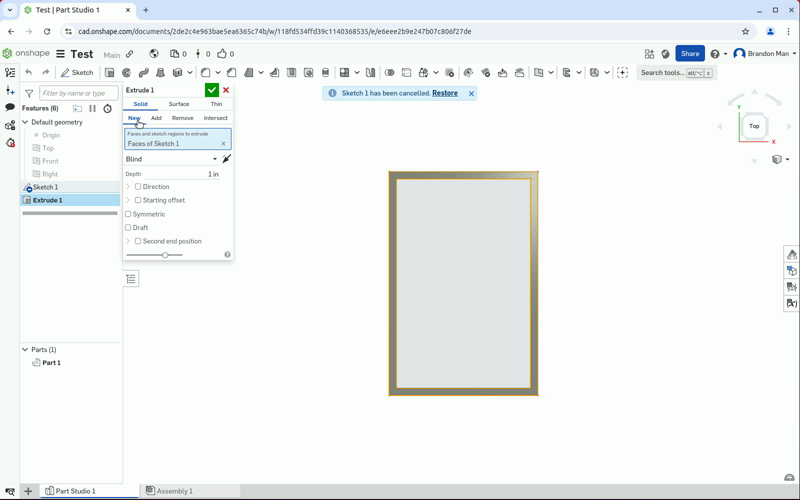
key(tab, 4)
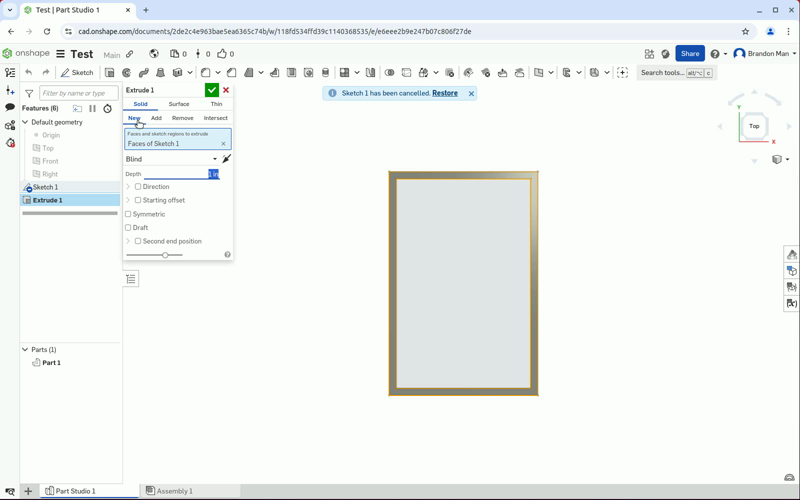
text(8.425)
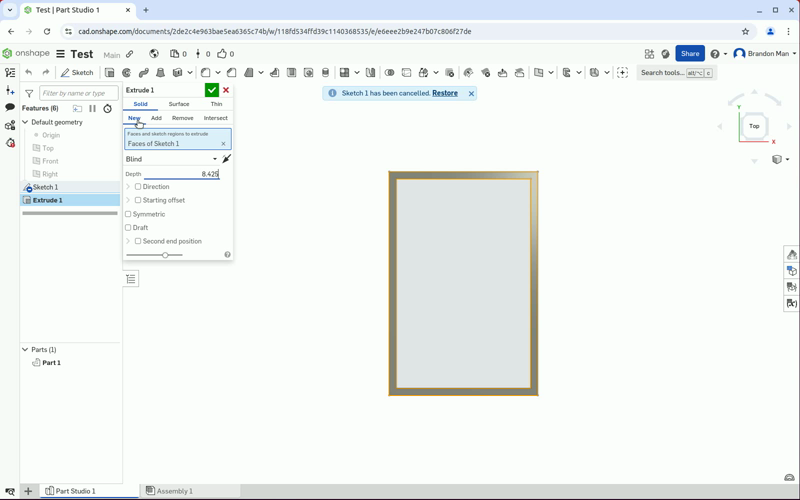
key(enter)
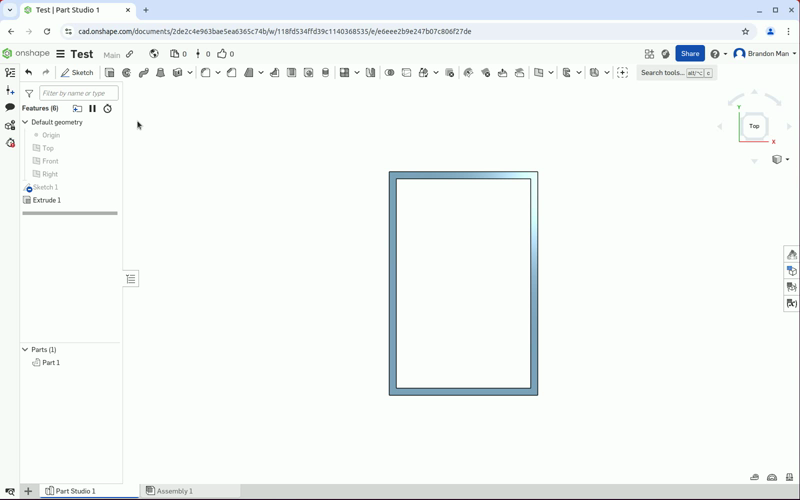
key(shift+h)
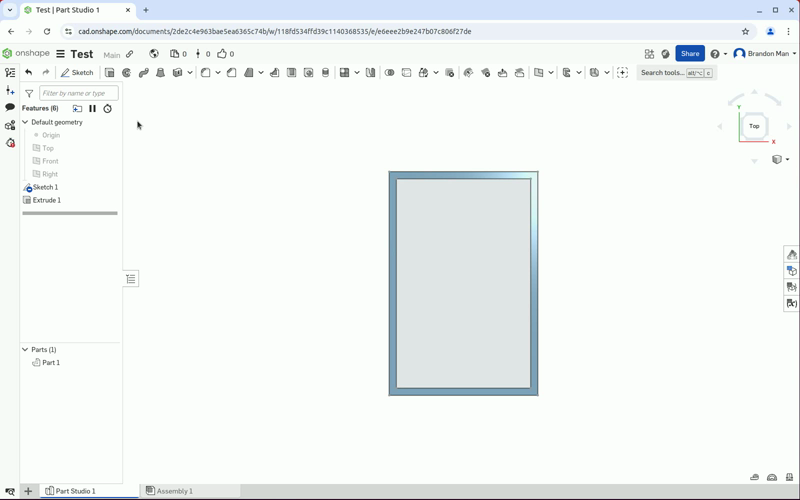
key(shift+h)
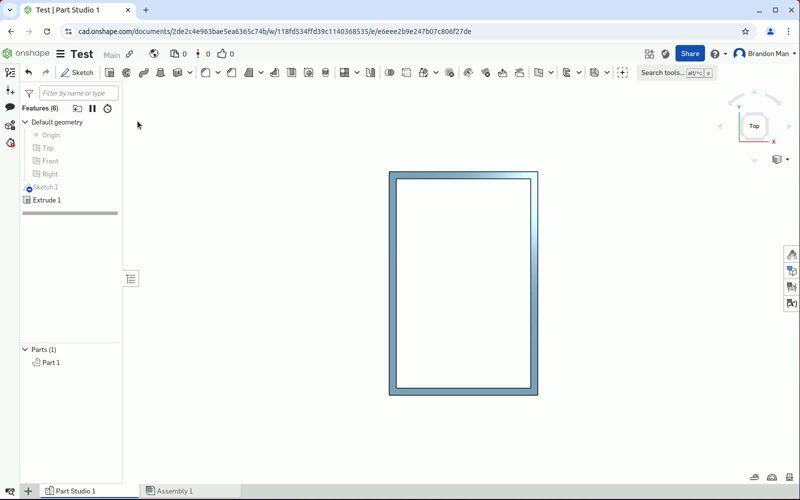
mouse_move(73, 189)
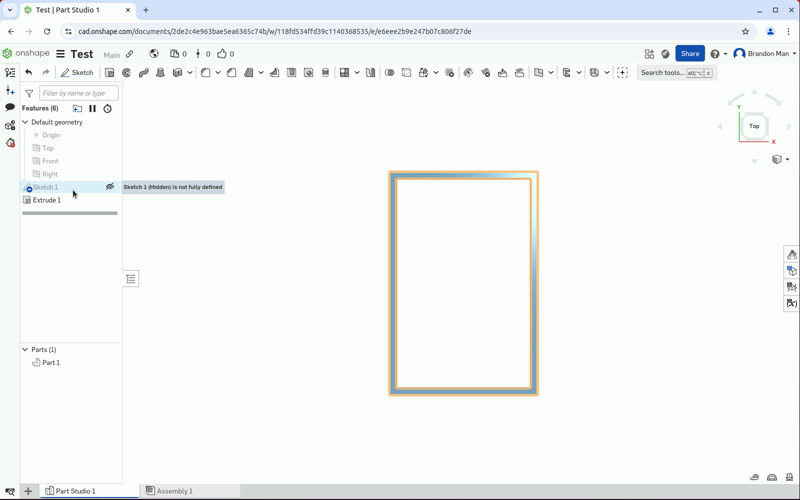
click(73, 189)
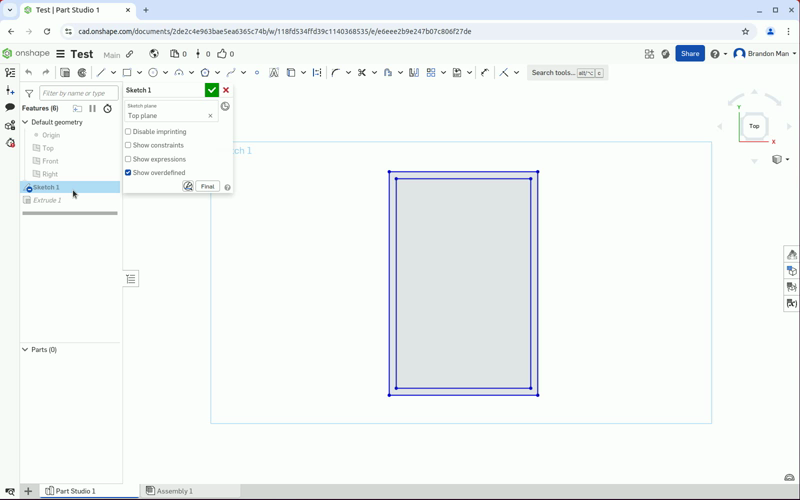
mouse_move(229, 92)
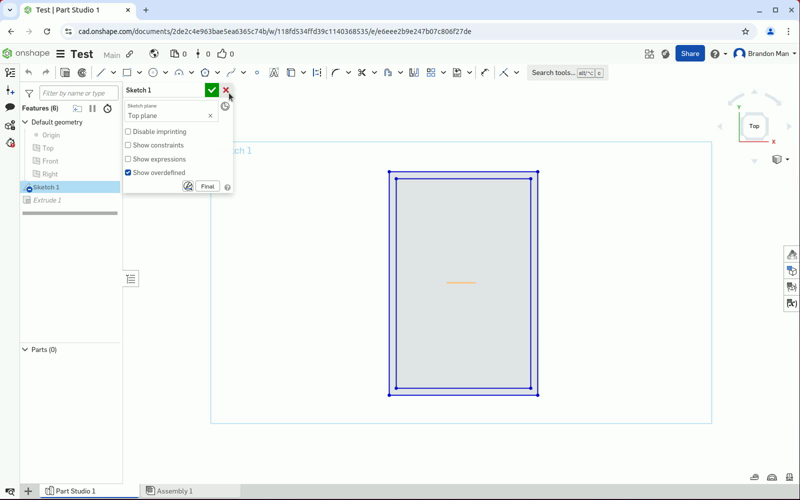
click(229, 92)
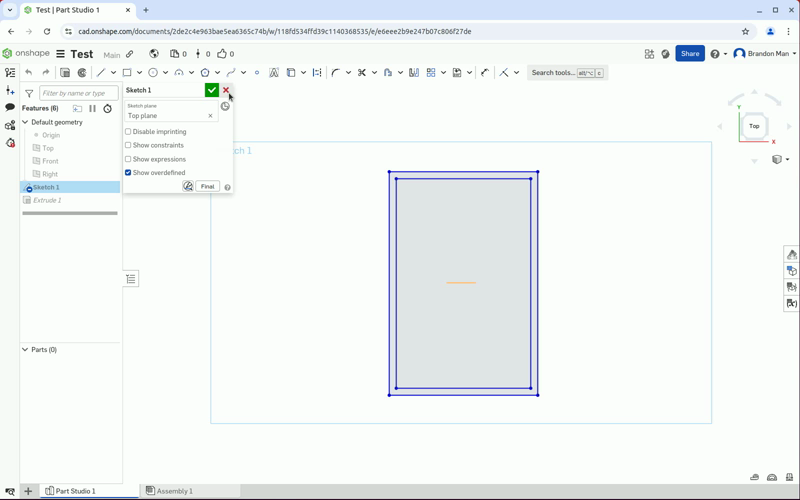
key(shift+s)
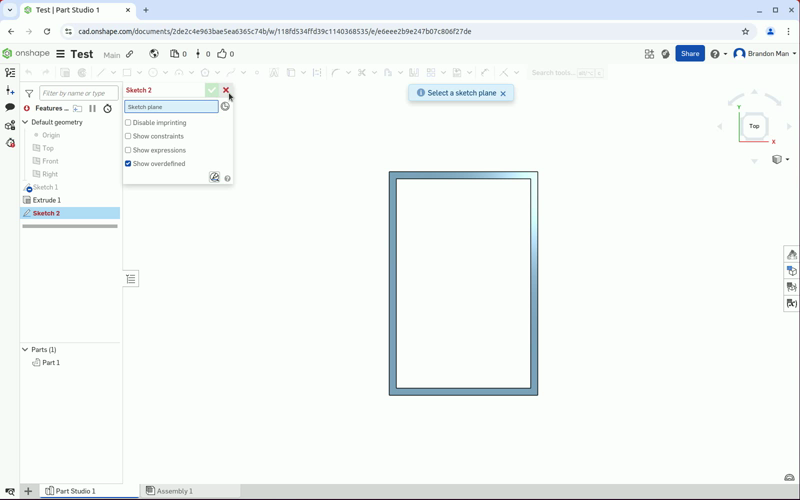
mouse_move(73, 150)
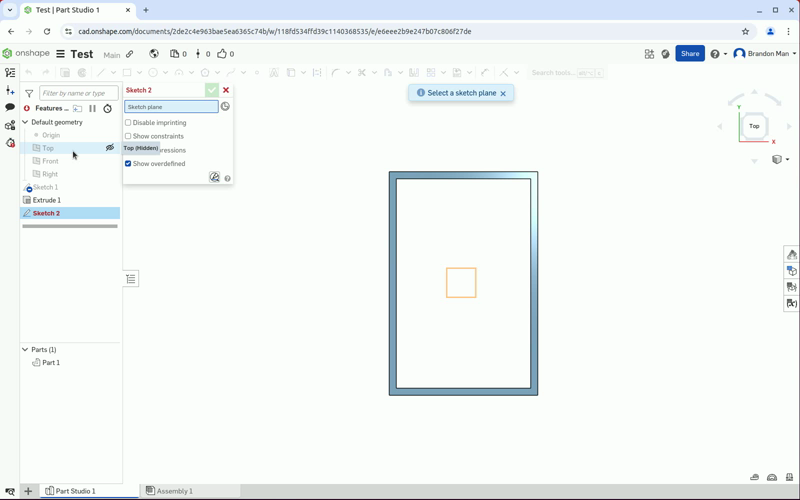
click(73, 150)
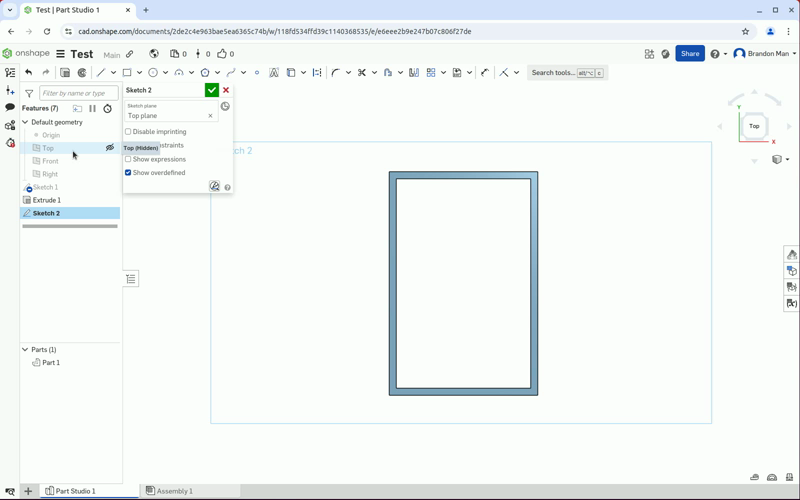
mouse_move(73, 352)
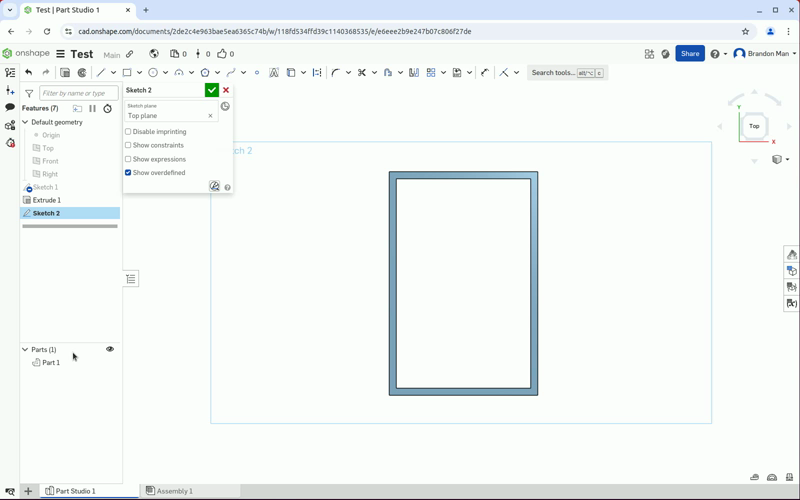
key(y)
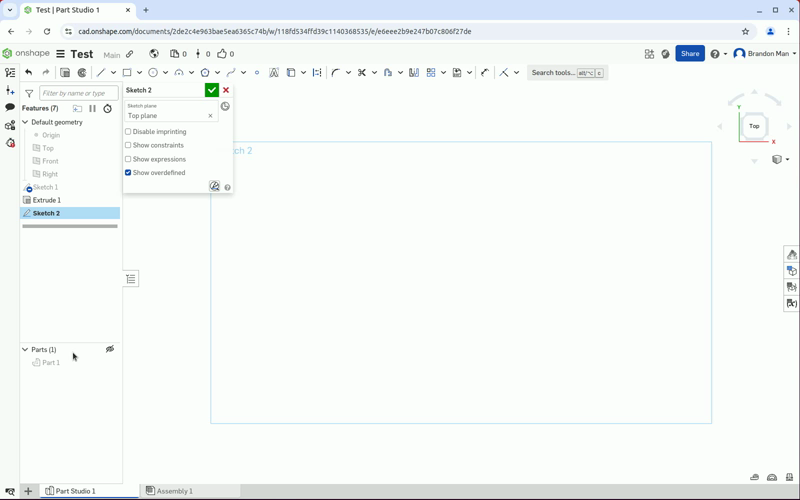
key(l)
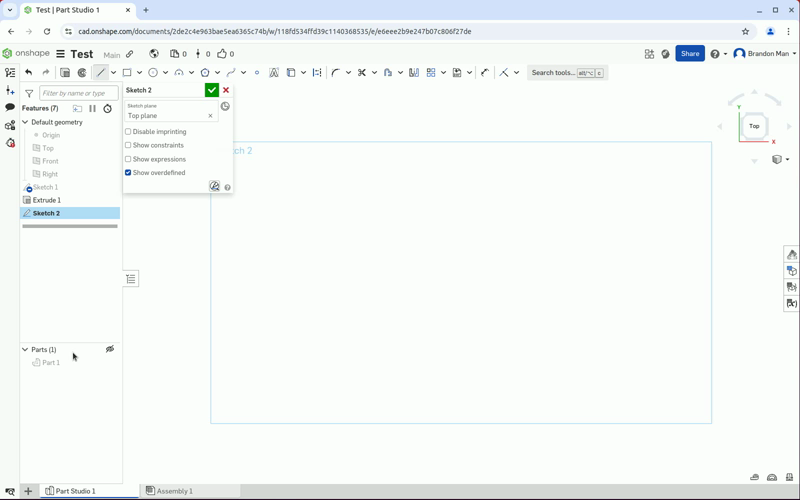
key_down(shift)
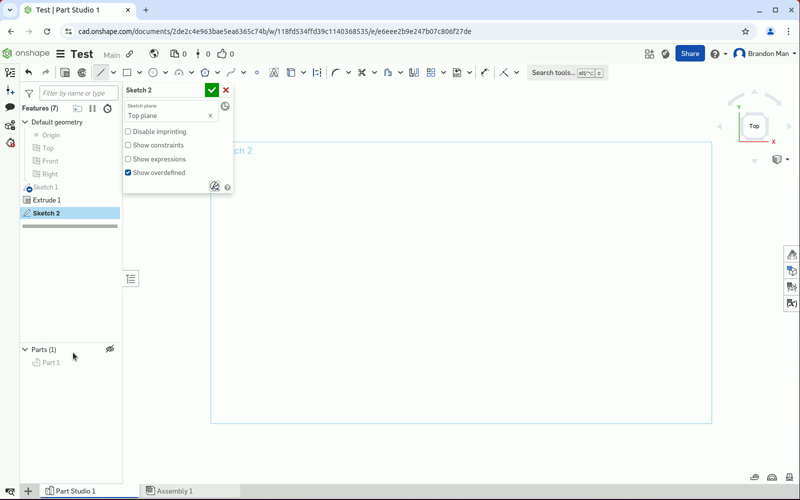
mouse_move(395, 388)
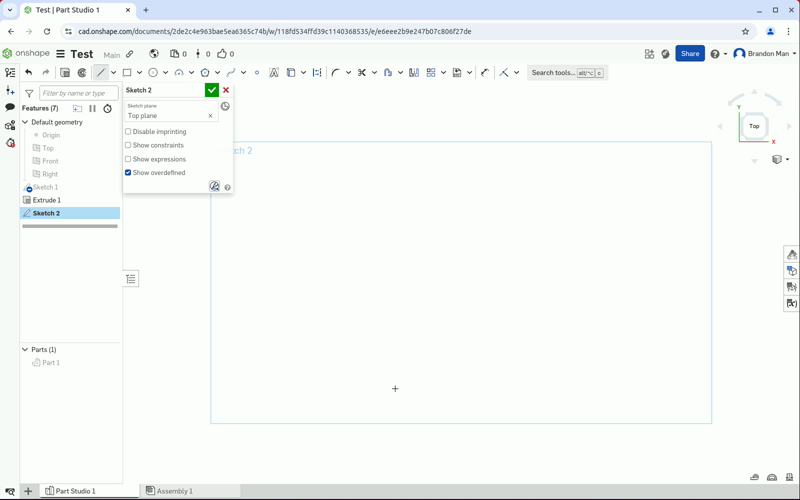
click(395, 388)
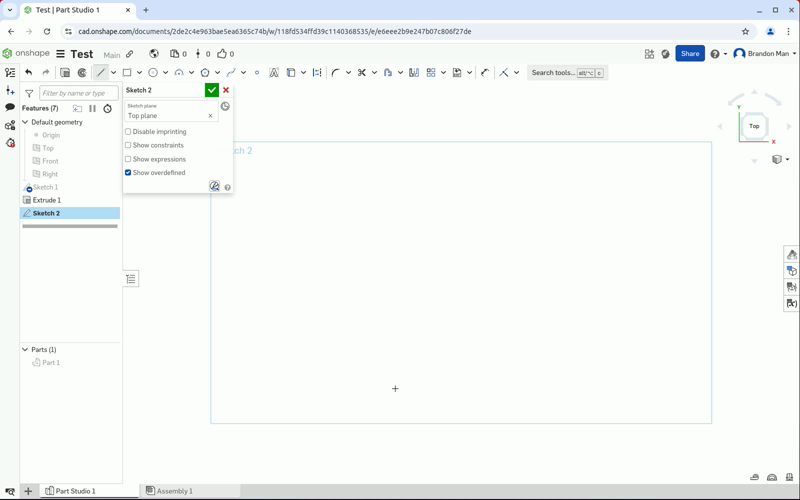
key_up(shift)
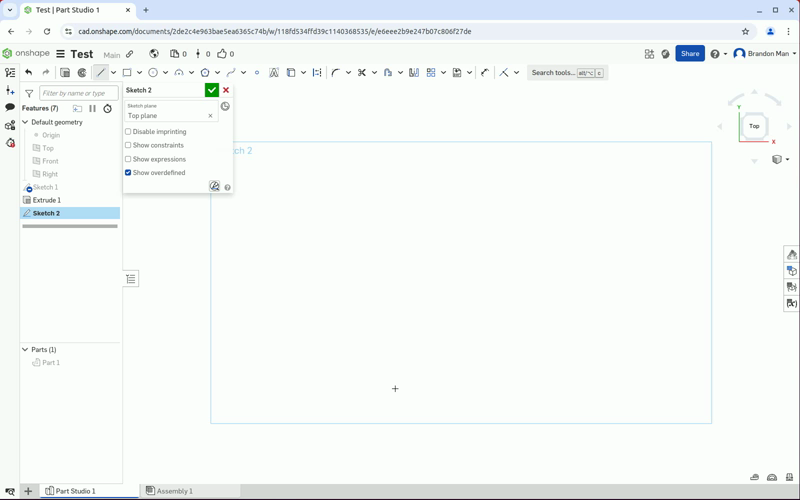
key_down(shift)
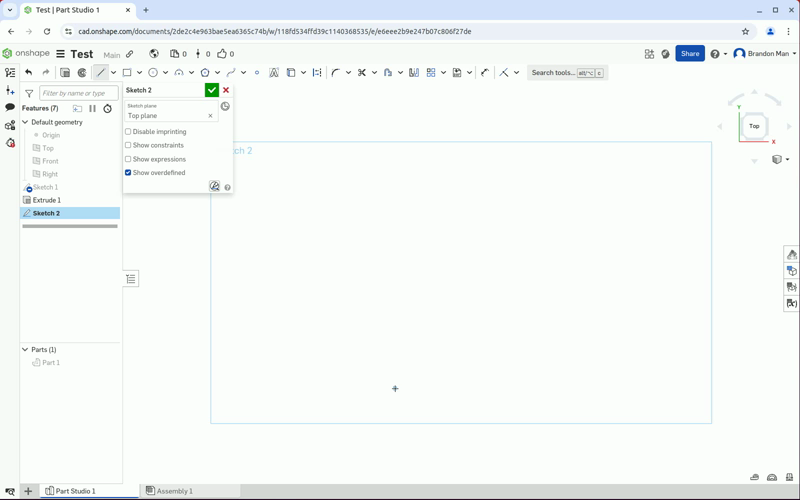
mouse_move(529, 388)
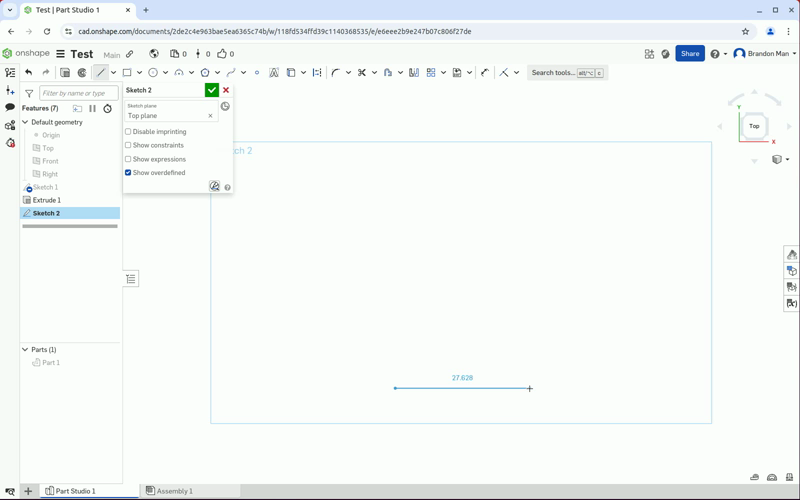
click(529, 388)
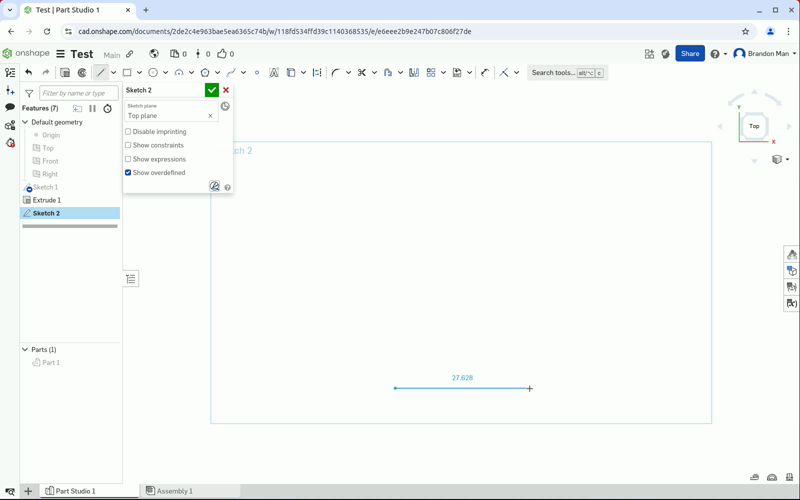
key_up(shift)
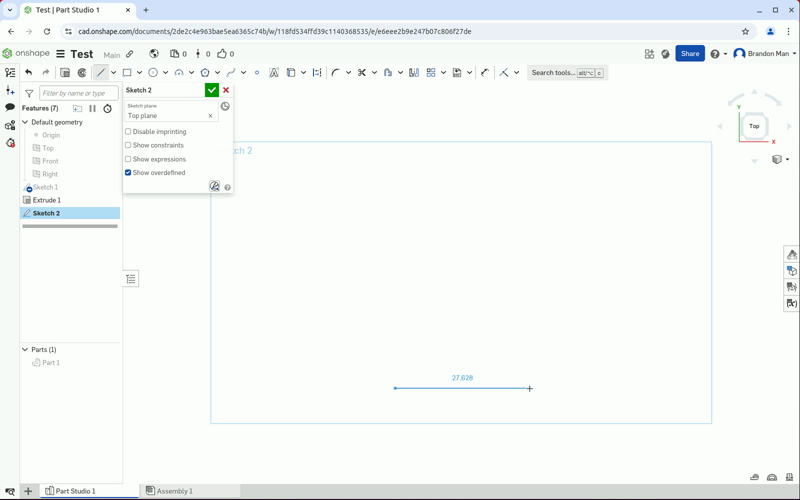
key_down(shift)
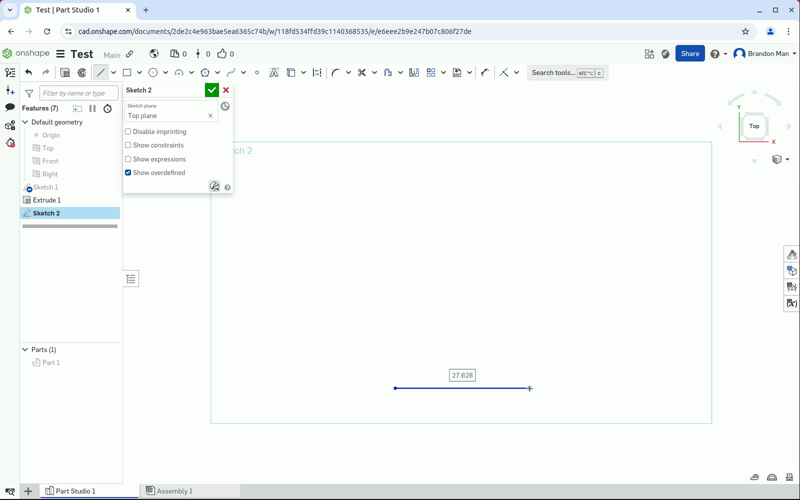
mouse_move(529, 178)
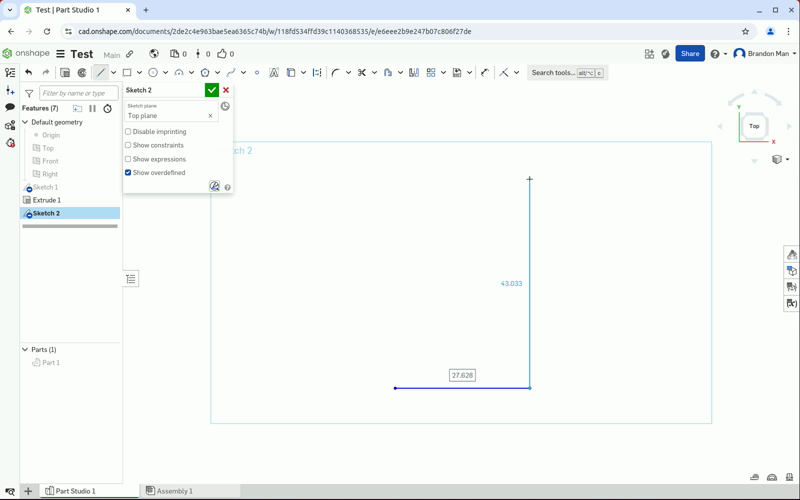
click(529, 178)
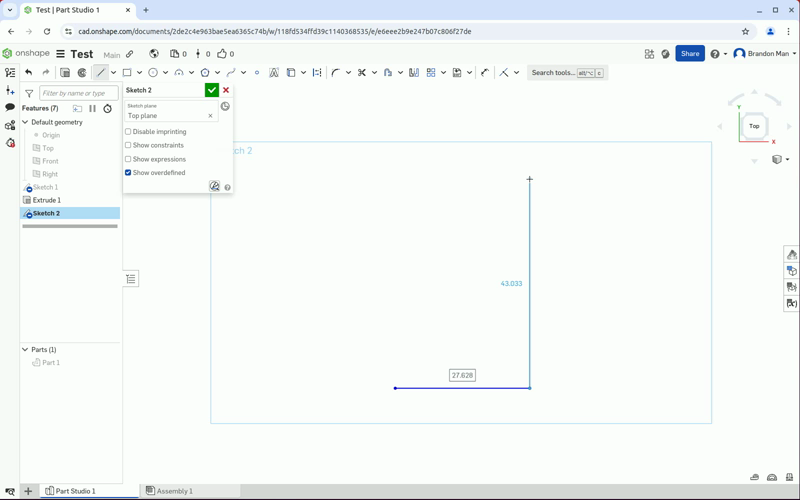
key_up(shift)
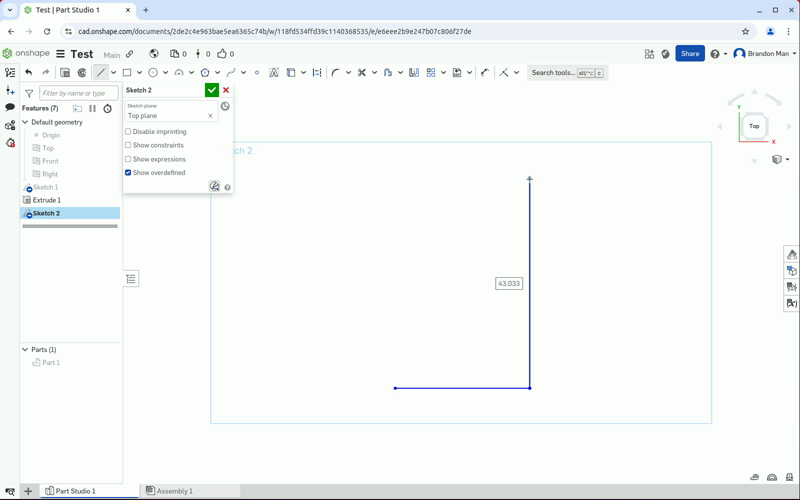
key_down(shift)
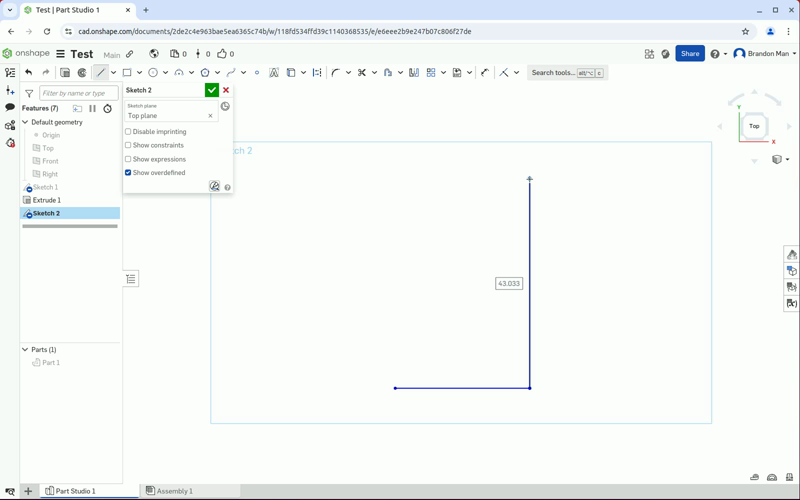
mouse_move(395, 178)
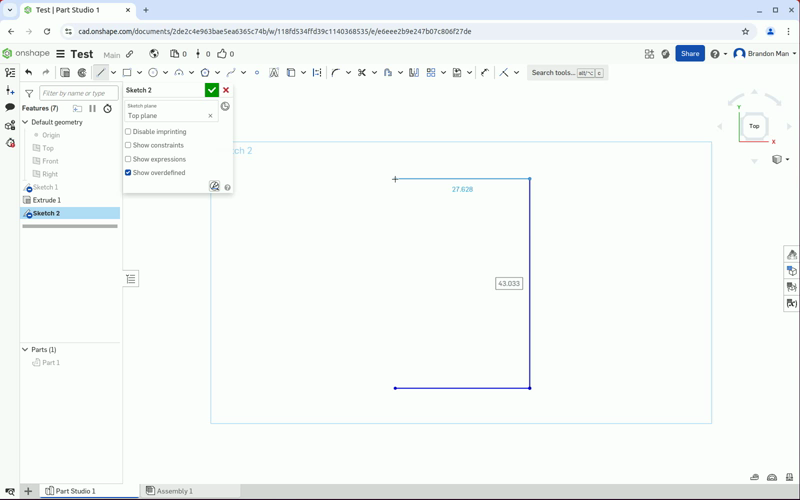
click(395, 178)
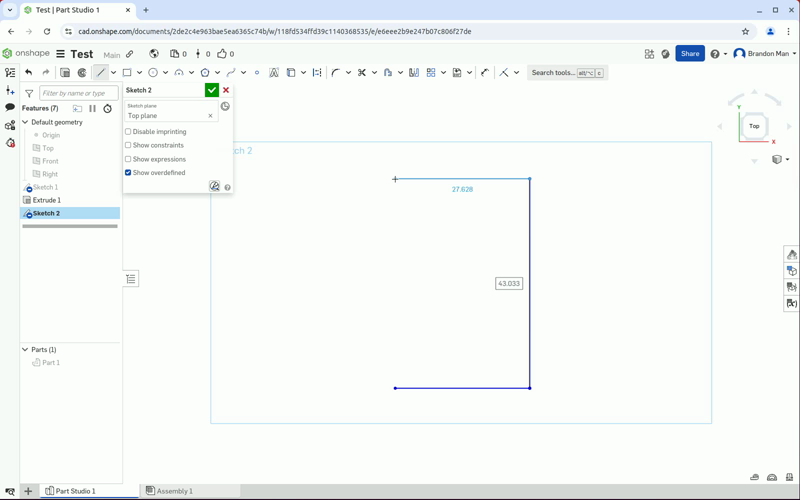
key_up(shift)
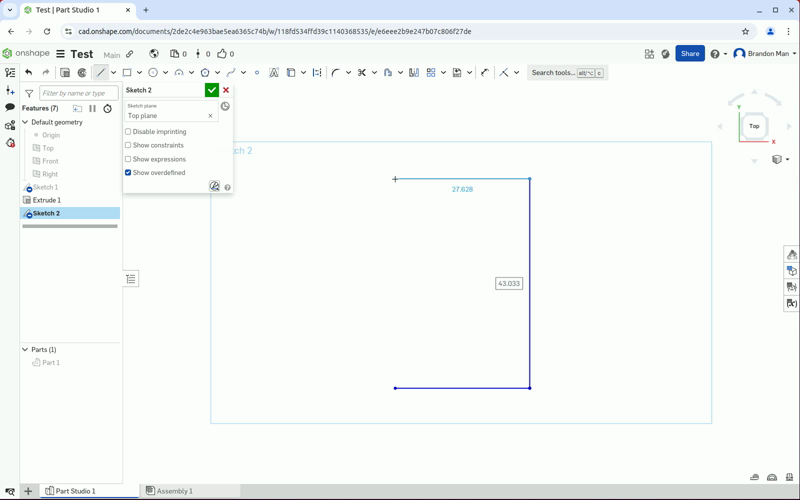
key_down(shift)
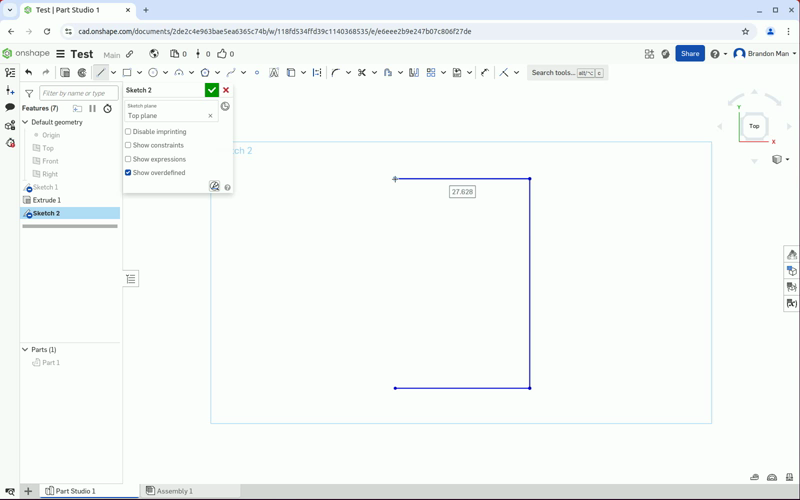
mouse_move(395, 388)
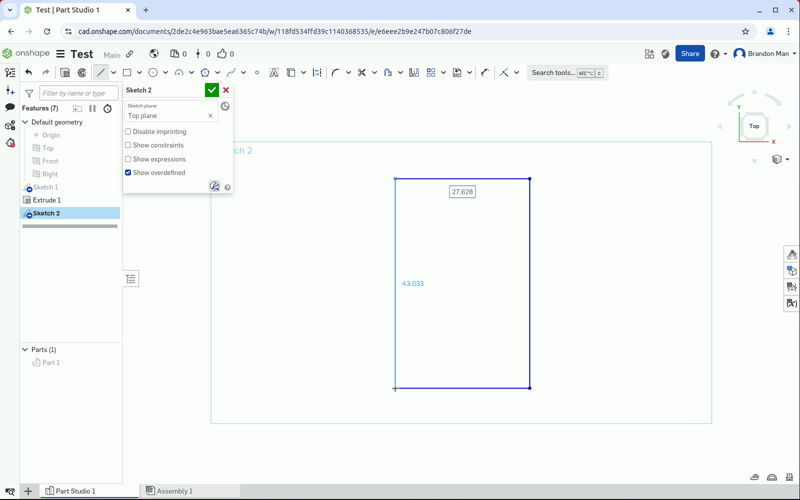
key_up(shift)
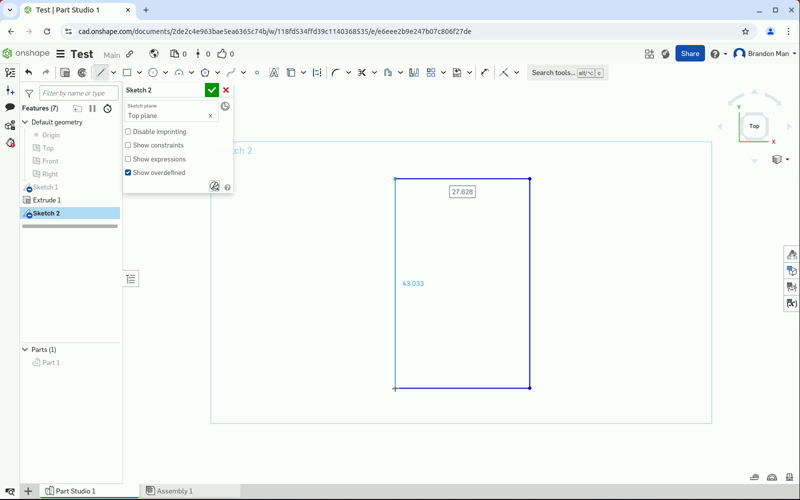
click(395, 388)
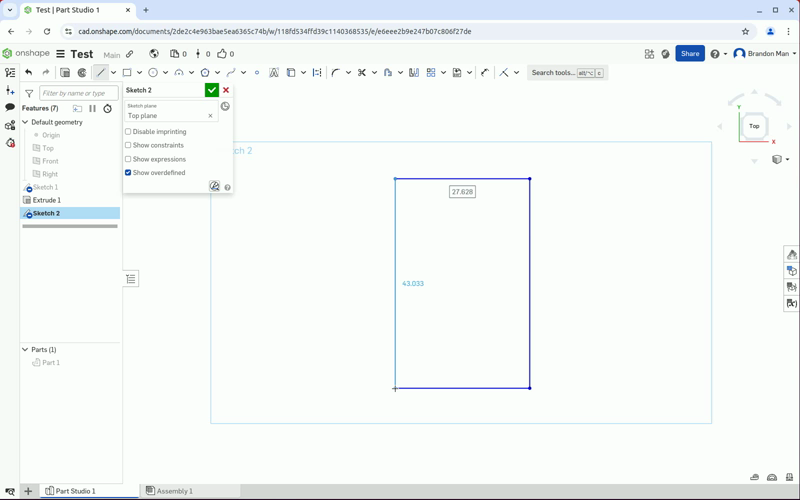
key(esc)
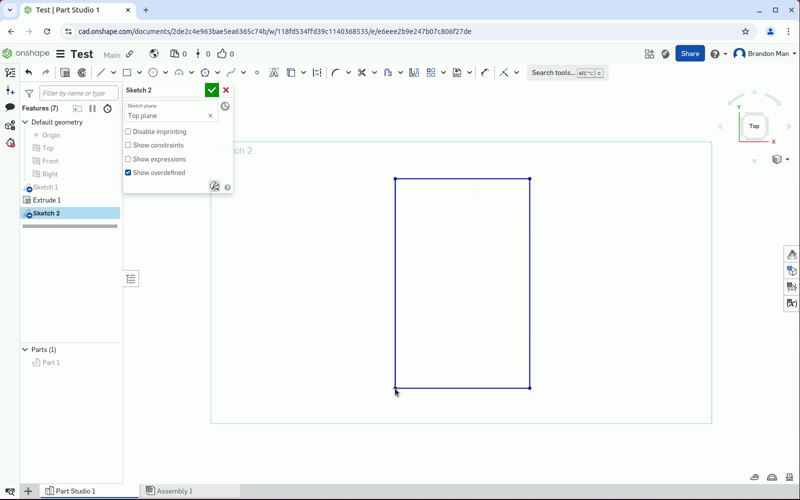
mouse_move(472, 203)
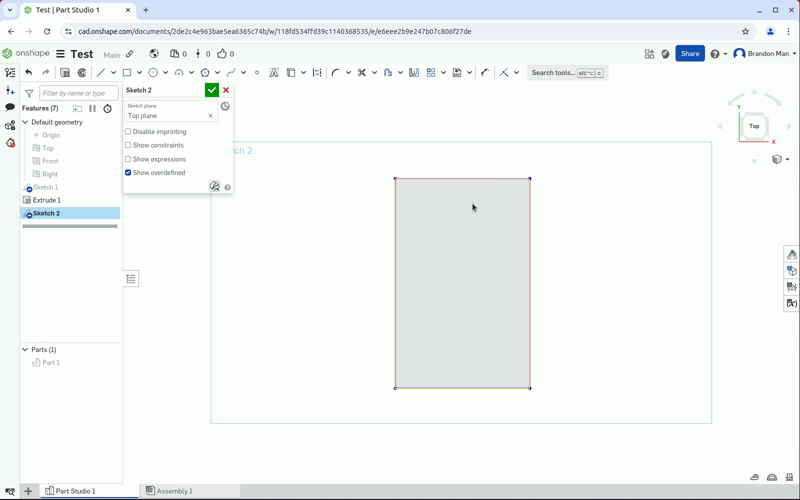
click(472, 203)
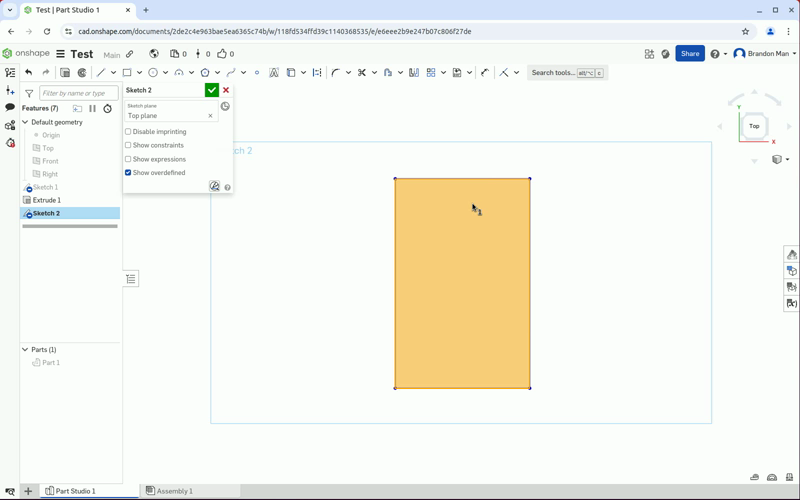
mouse_move(73, 352)
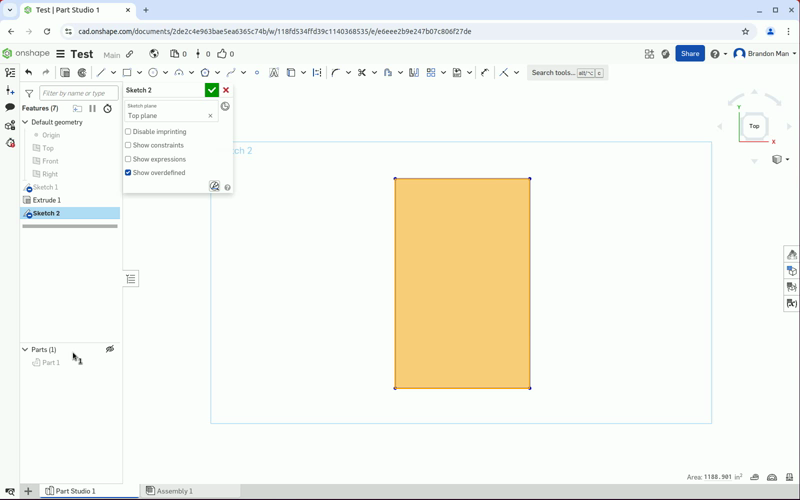
key(shift+y)
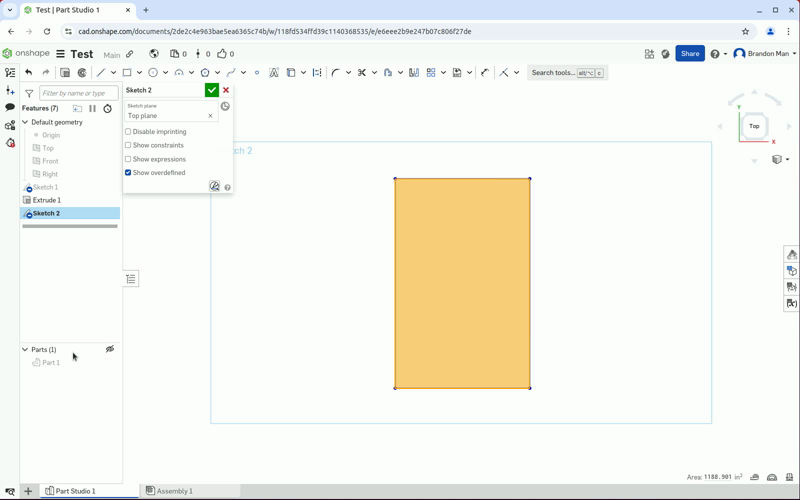
key(shift+e)
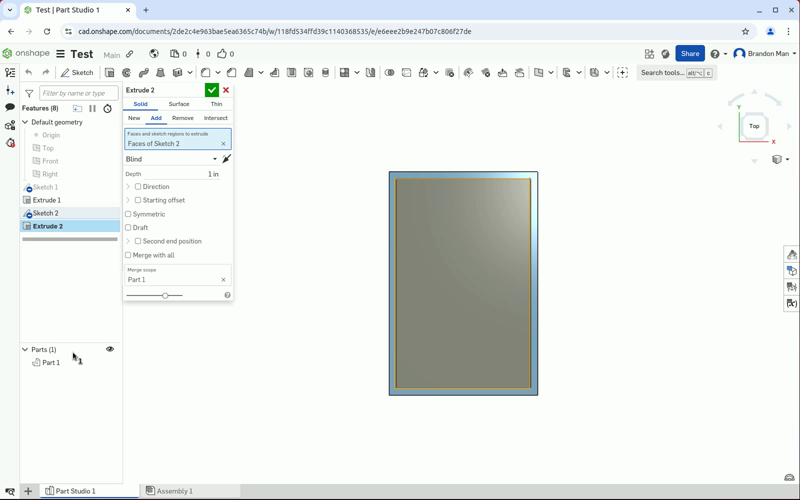
mouse_move(143, 106)
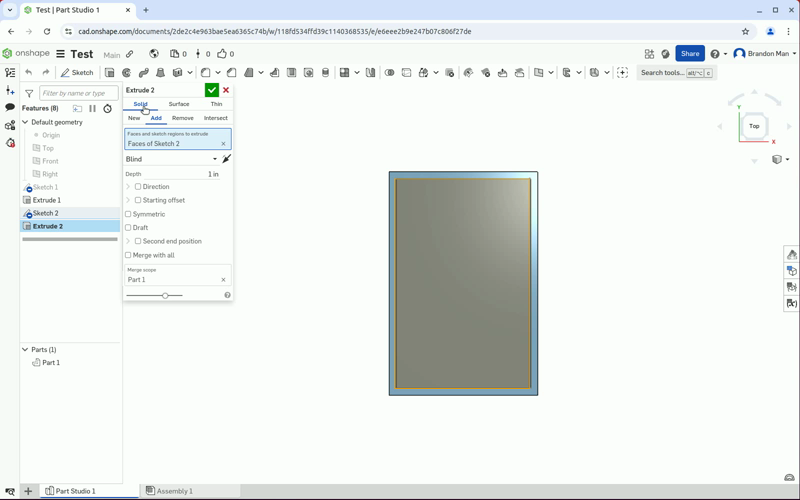
click(143, 106)
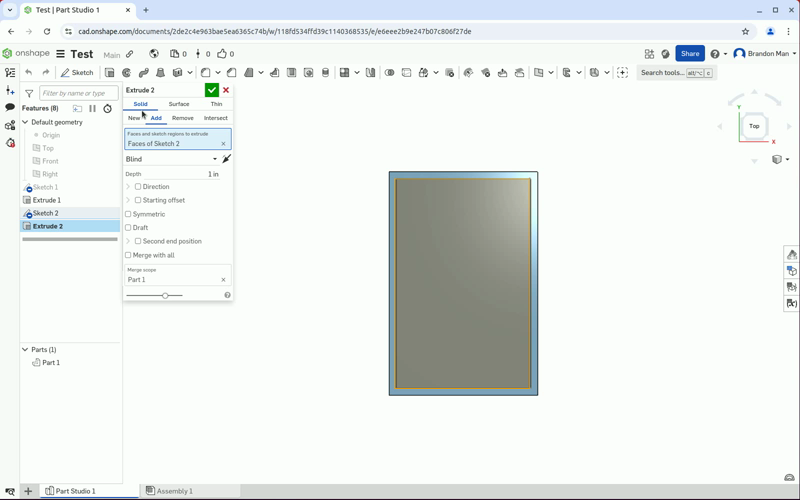
mouse_move(137, 120)
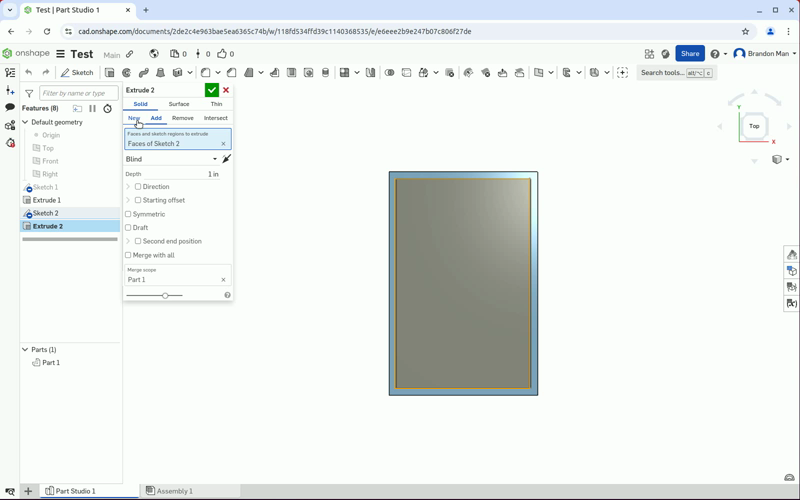
click(137, 120)
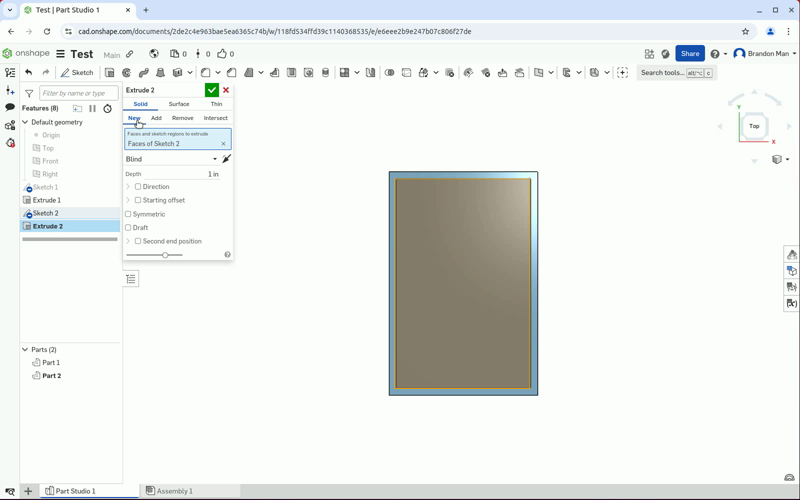
key(tab, 4)
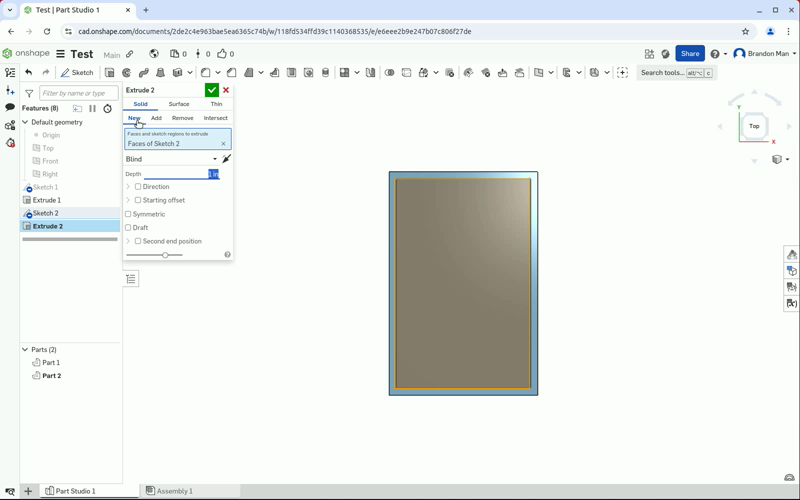
text(-0.722)
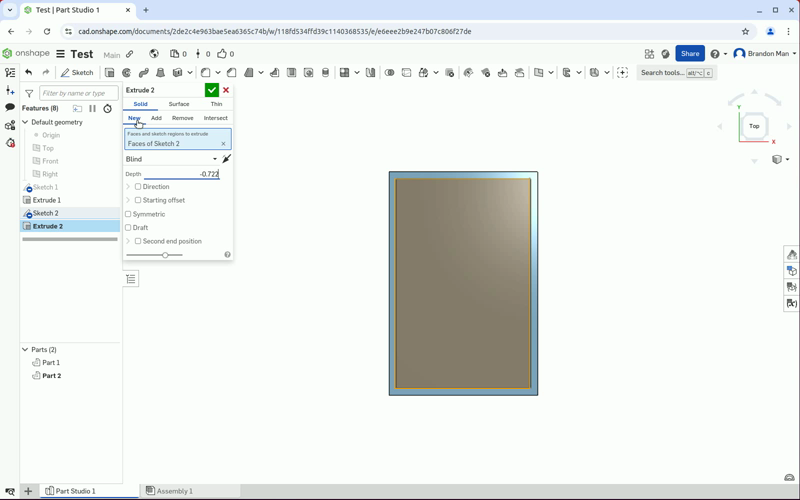
key(enter)
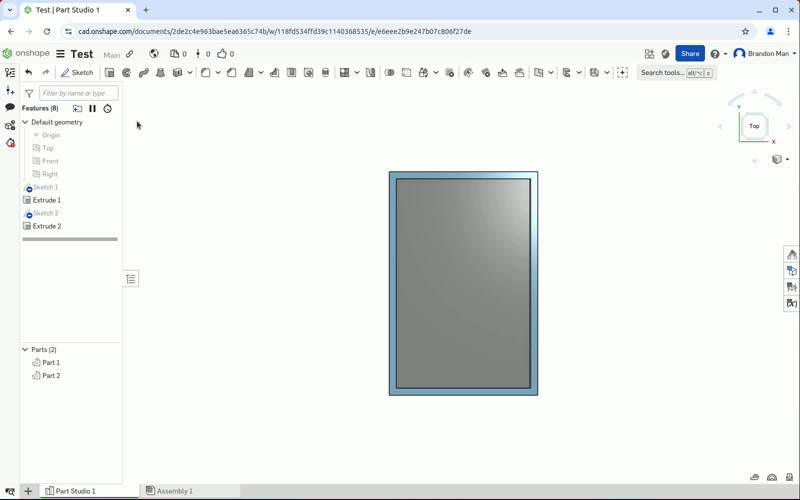
key(shift+h)
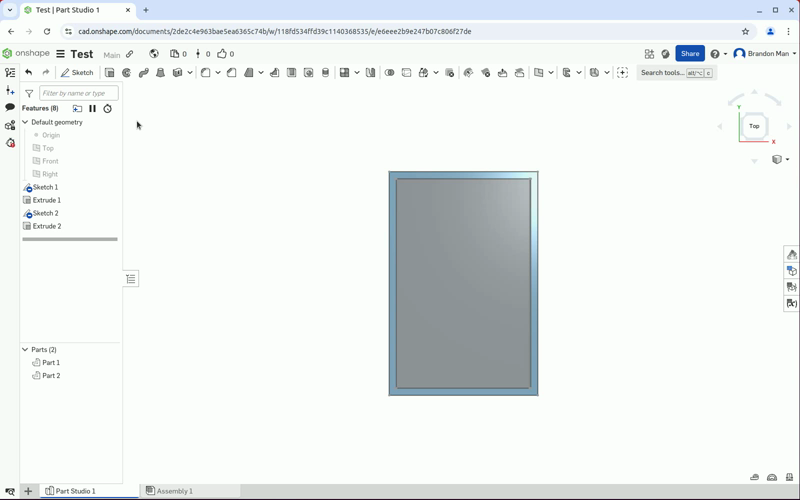
key(shift+h)
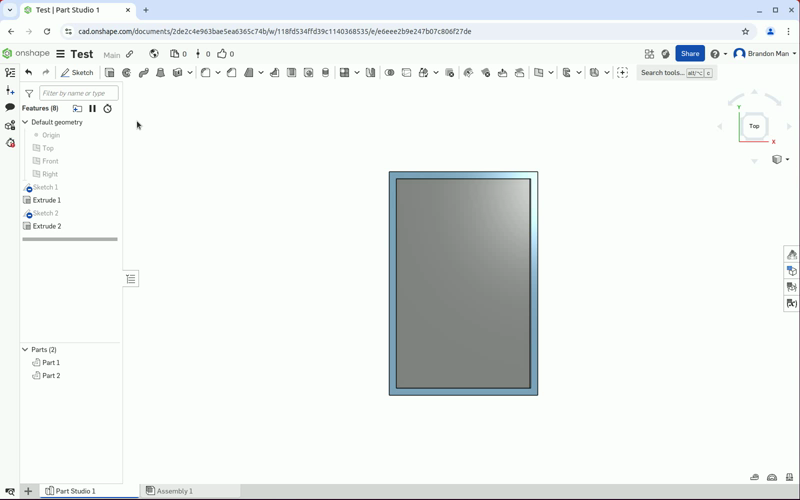
mouse_move(73, 189)
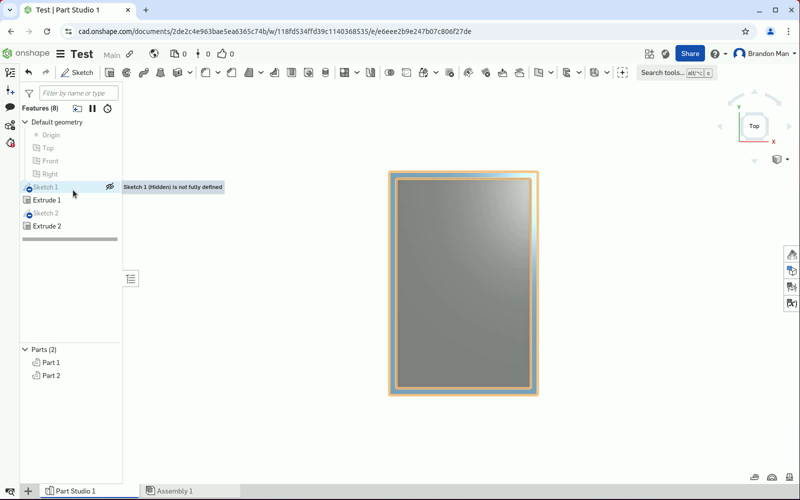
click(73, 189)
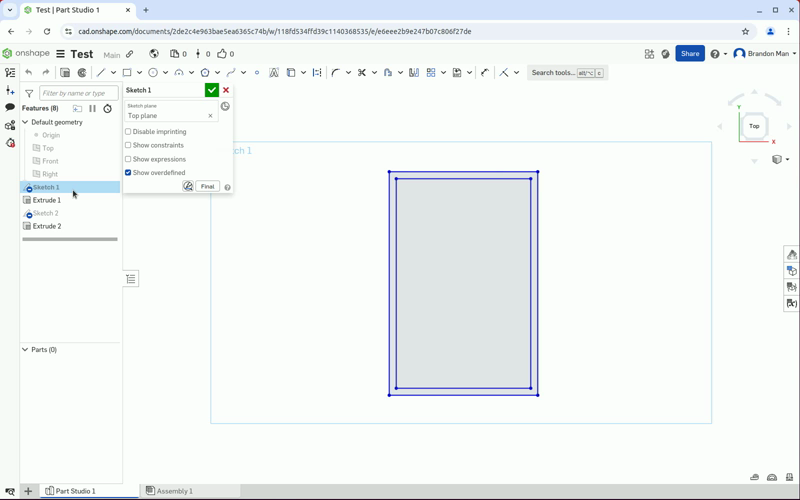
mouse_move(229, 92)
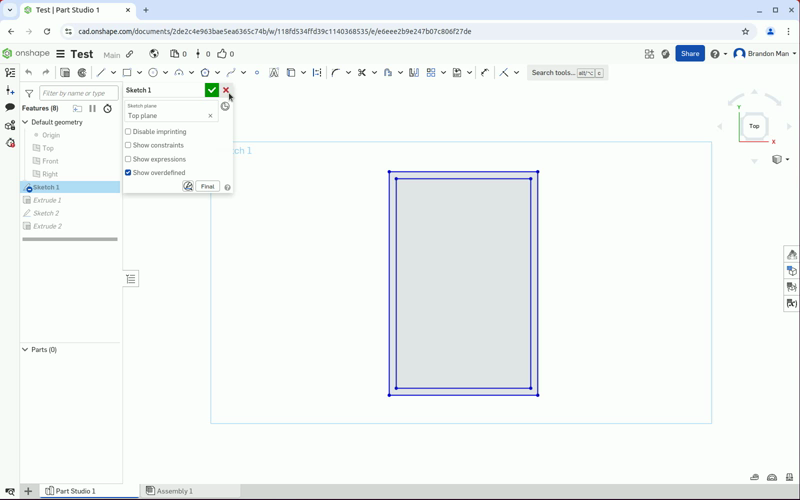
click(229, 92)
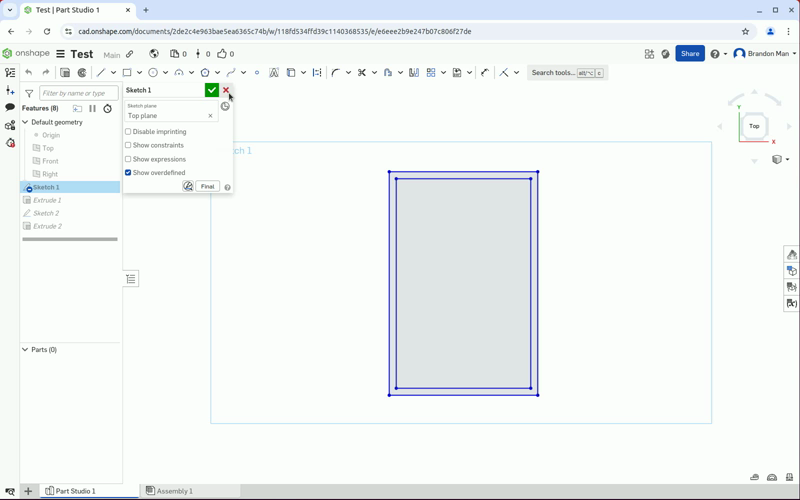
key(shift+s)
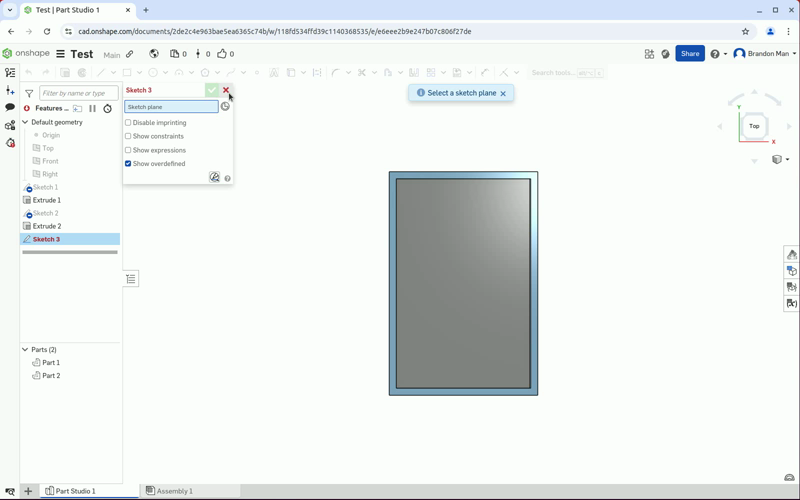
mouse_move(73, 150)
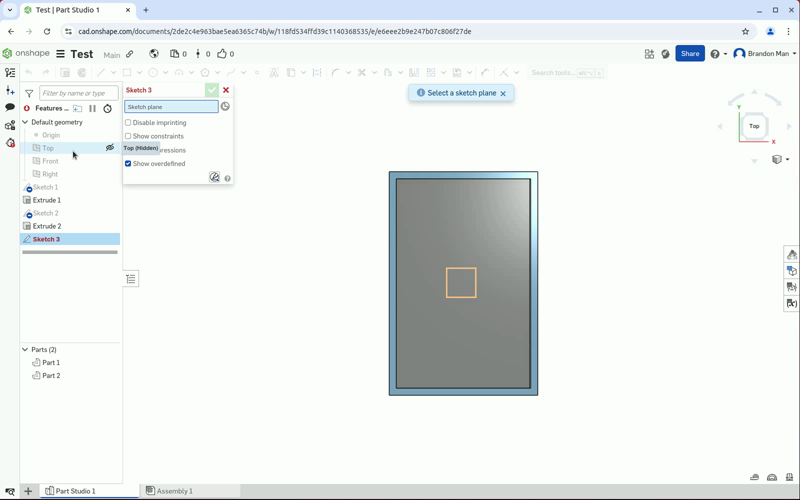
click(73, 150)
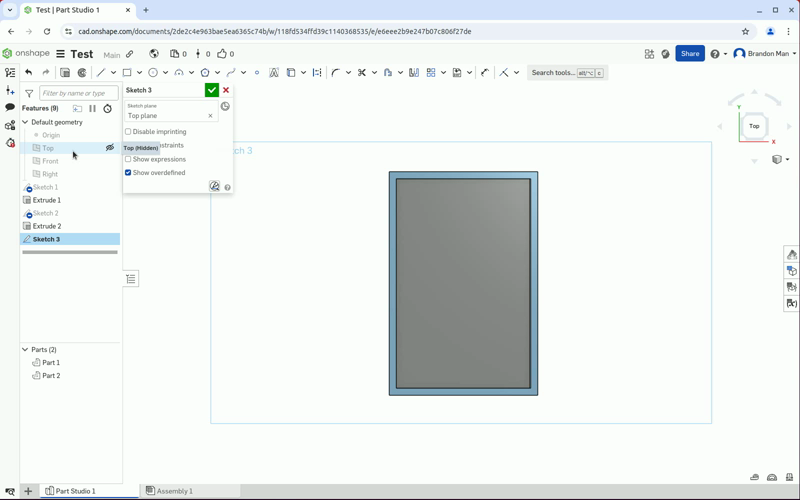
mouse_move(73, 352)
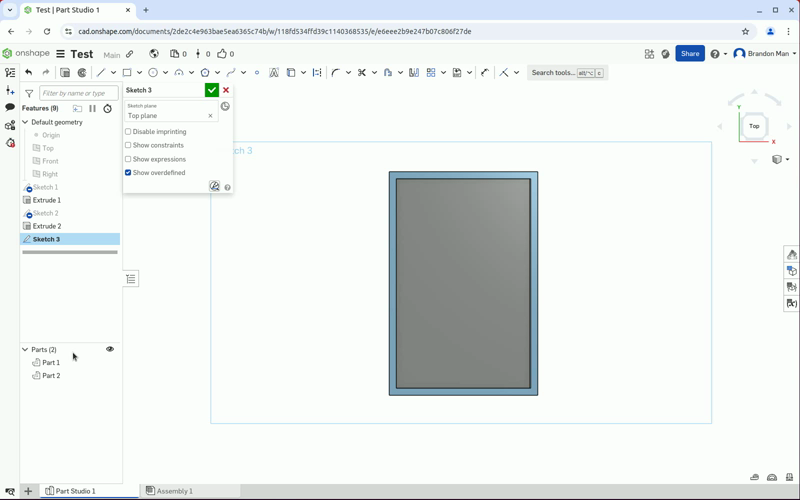
key(y)
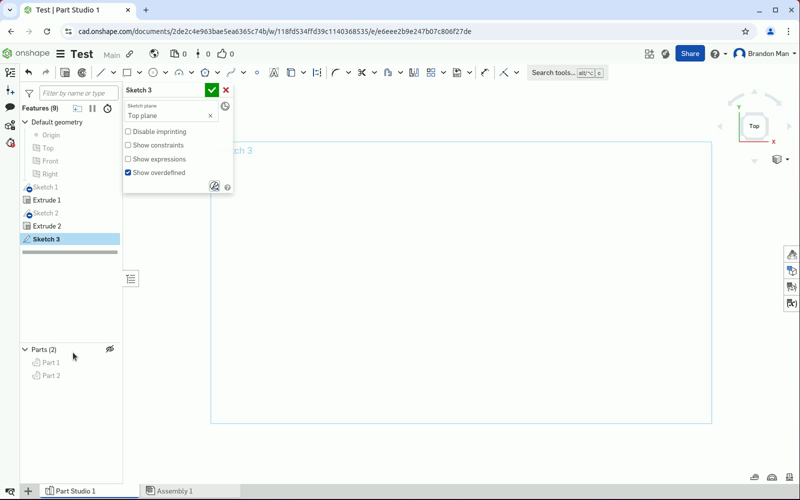
key(l)
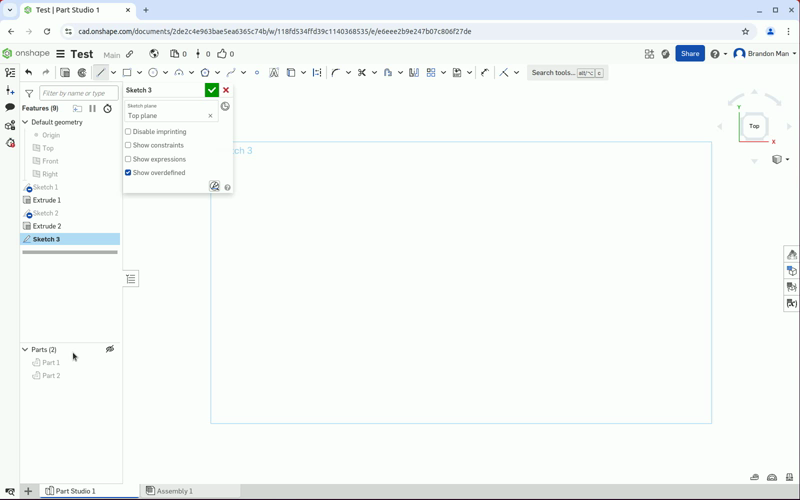
key_down(shift)
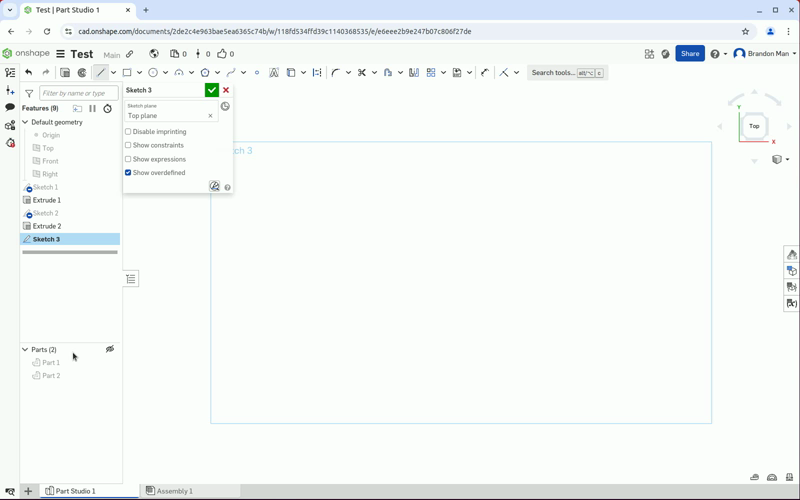
mouse_move(389, 395)
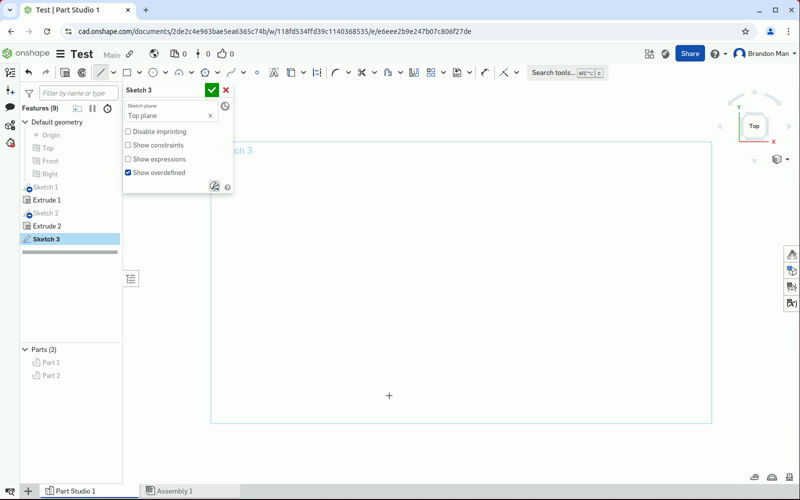
click(389, 395)
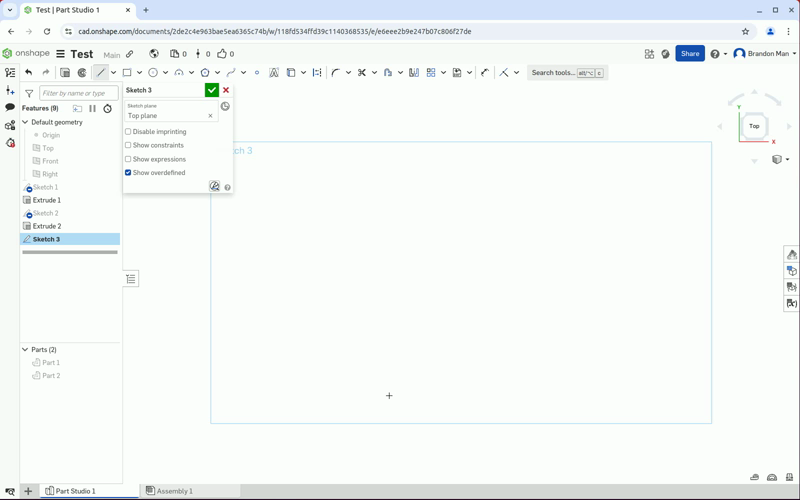
key_up(shift)
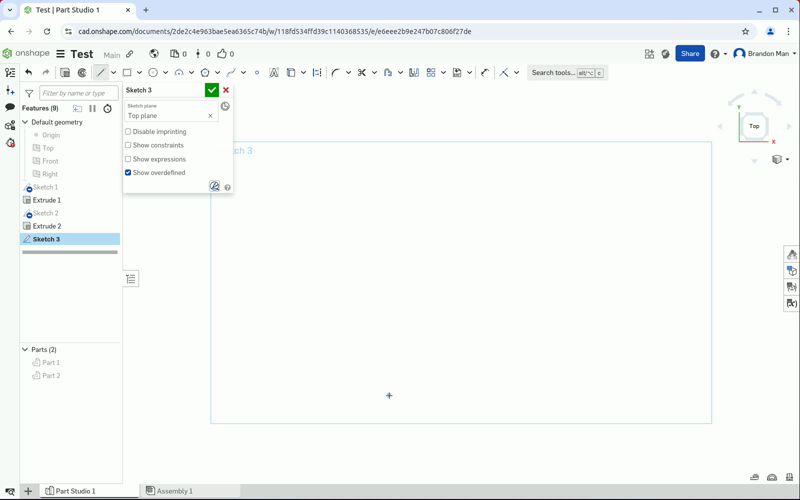
key_down(shift)
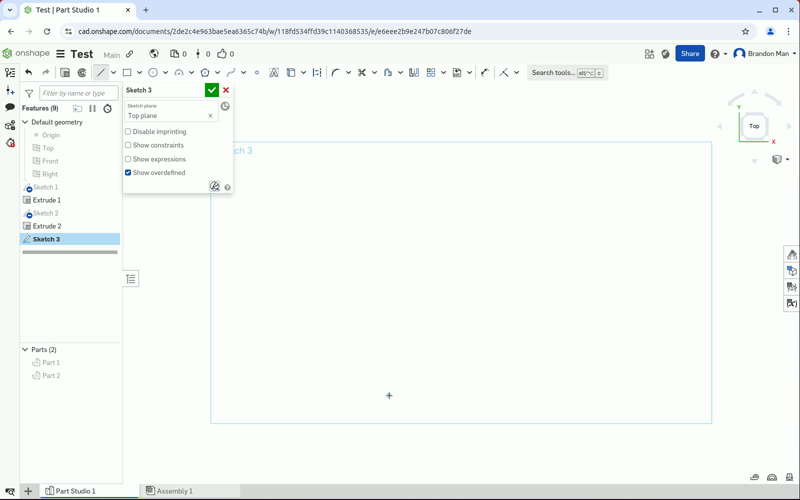
mouse_move(537, 395)
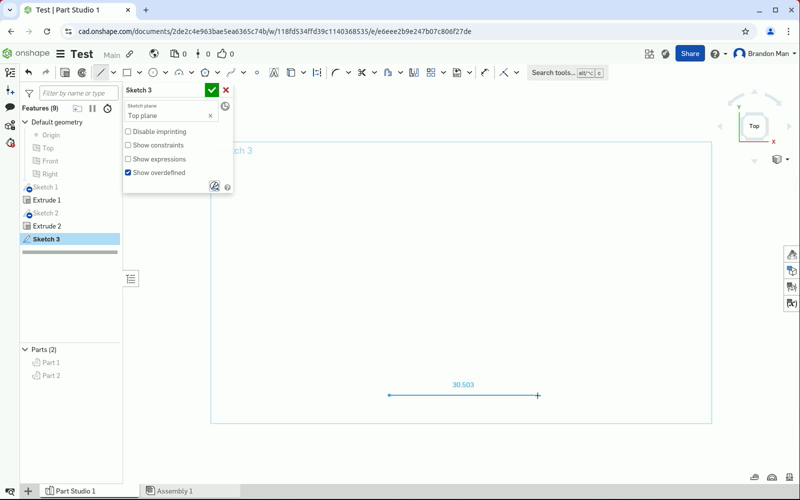
click(537, 395)
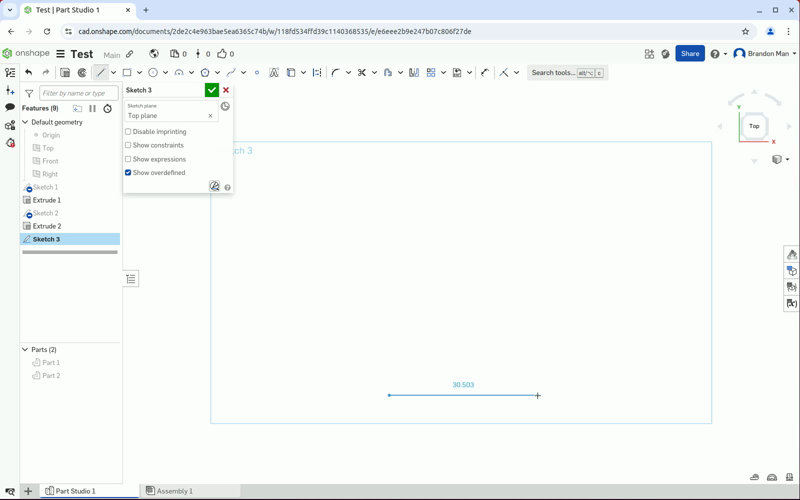
key_up(shift)
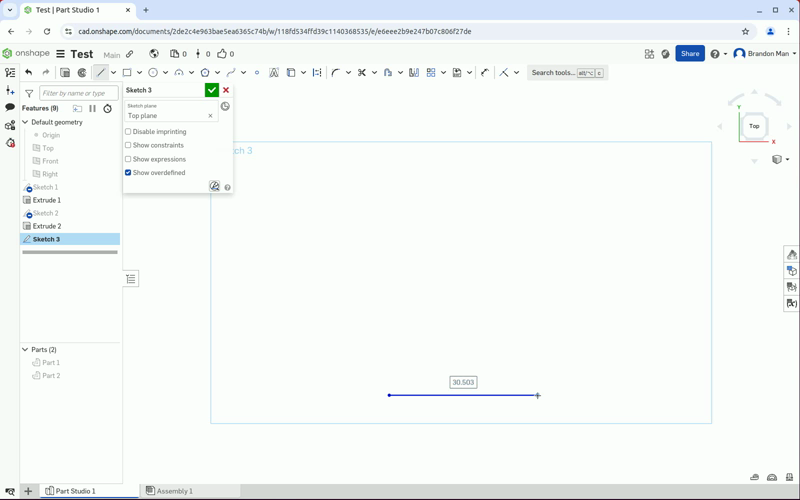
key_down(shift)
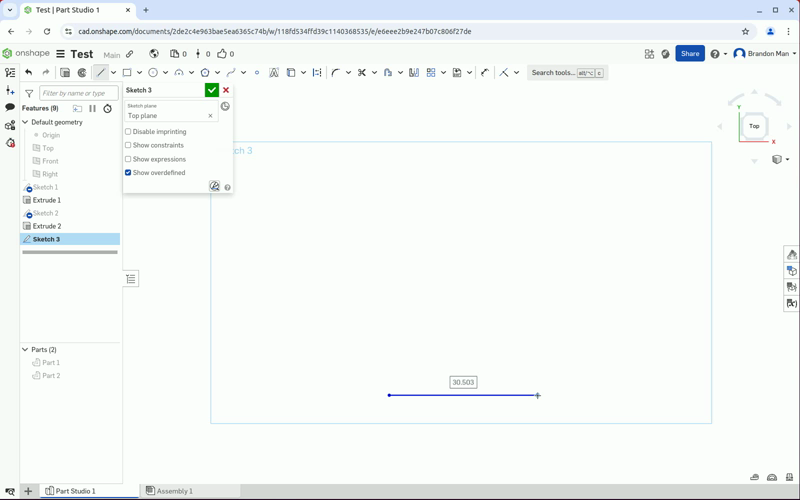
mouse_move(537, 171)
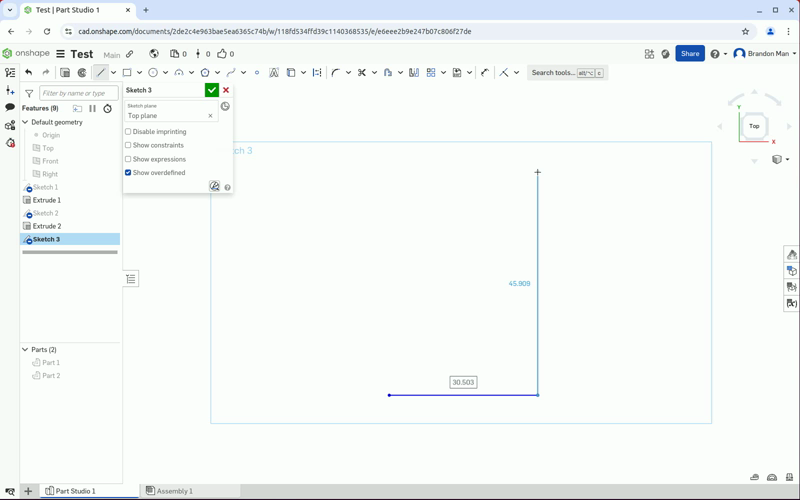
click(537, 171)
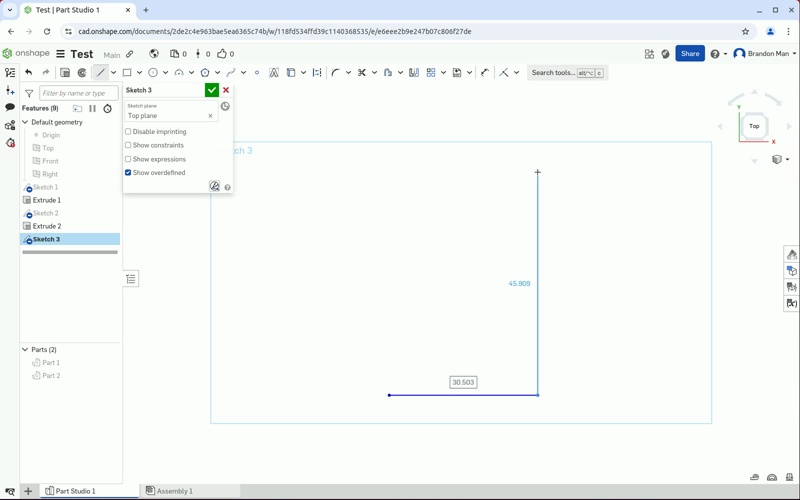
key_up(shift)
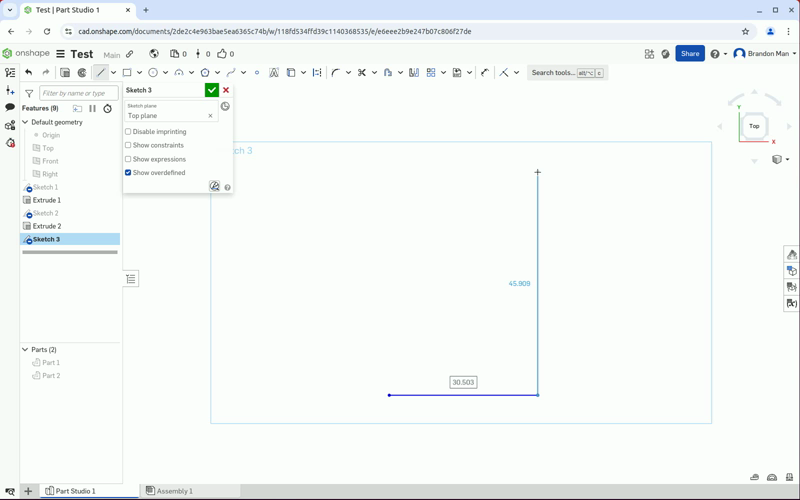
key_down(shift)
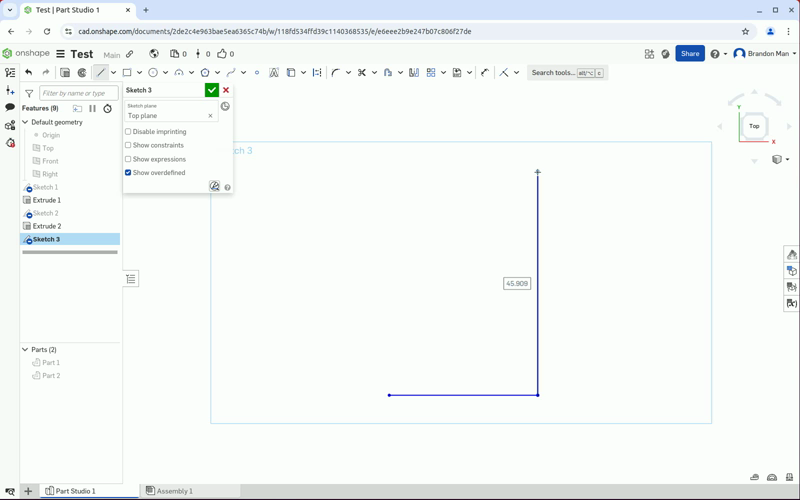
mouse_move(389, 171)
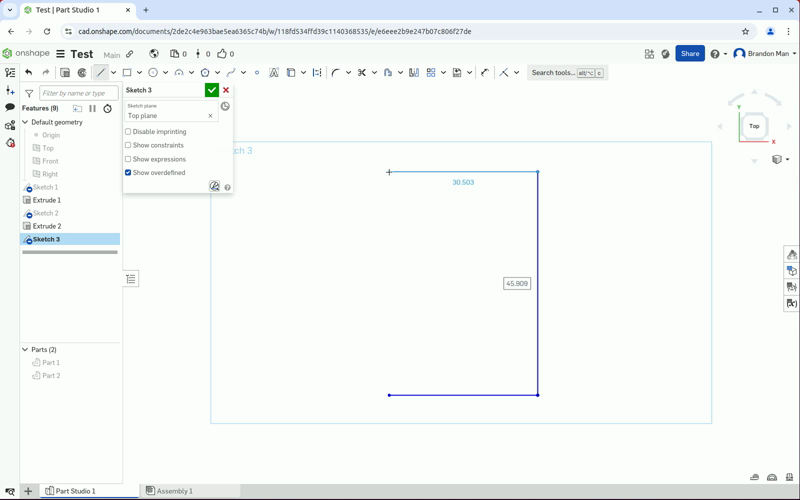
click(389, 171)
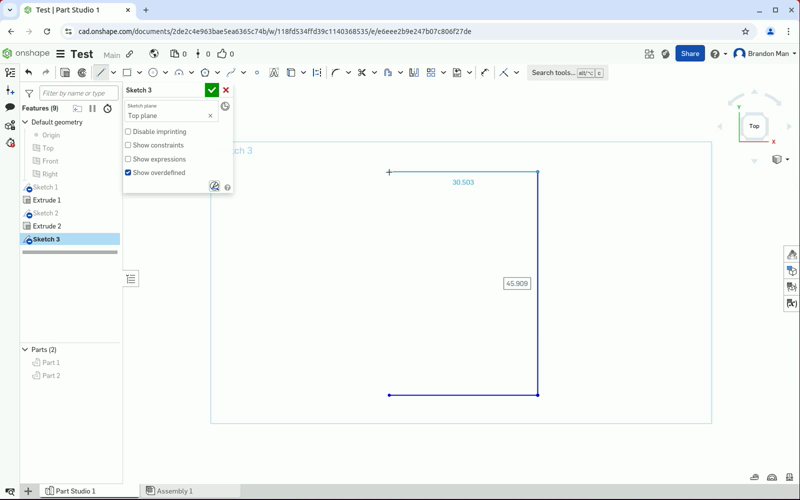
key_up(shift)
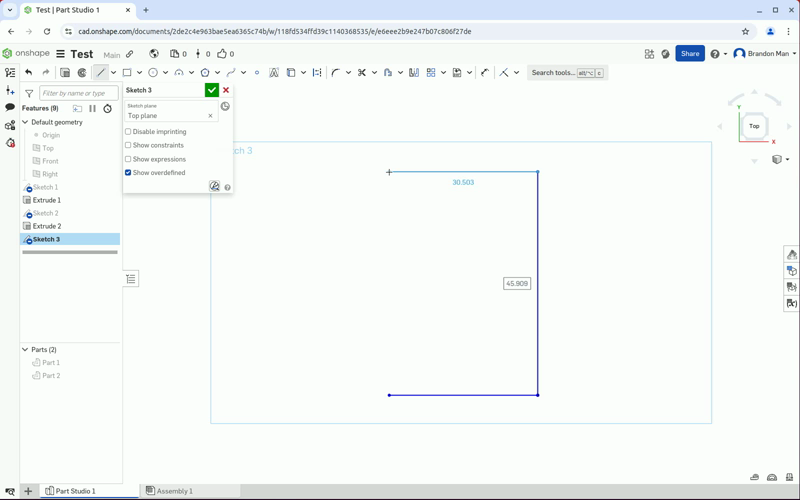
key_down(shift)
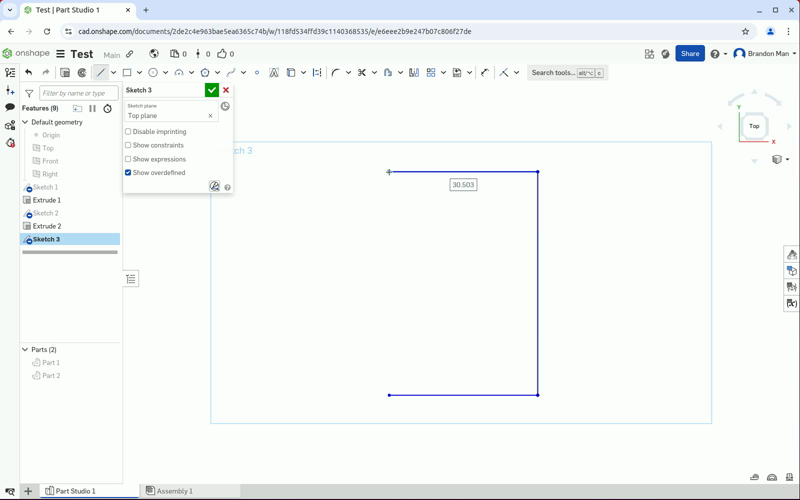
mouse_move(389, 395)
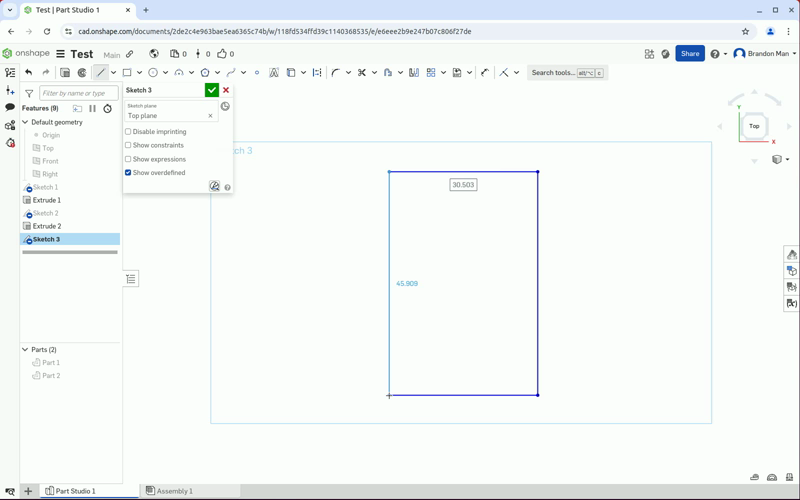
key_up(shift)
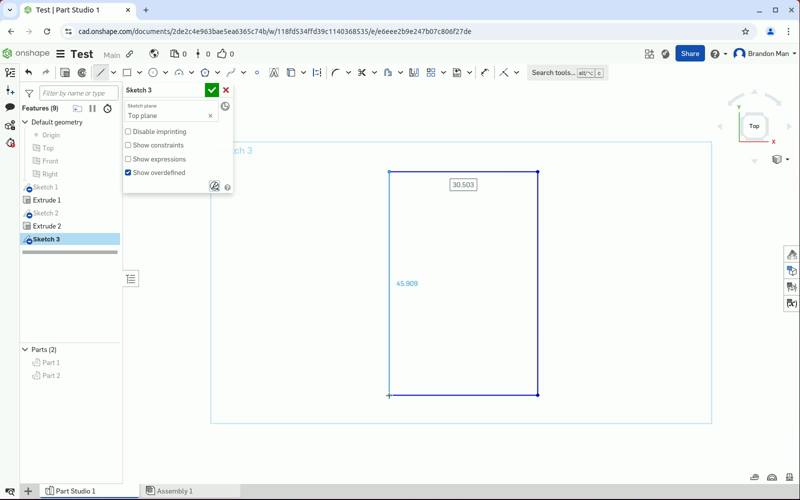
click(389, 395)
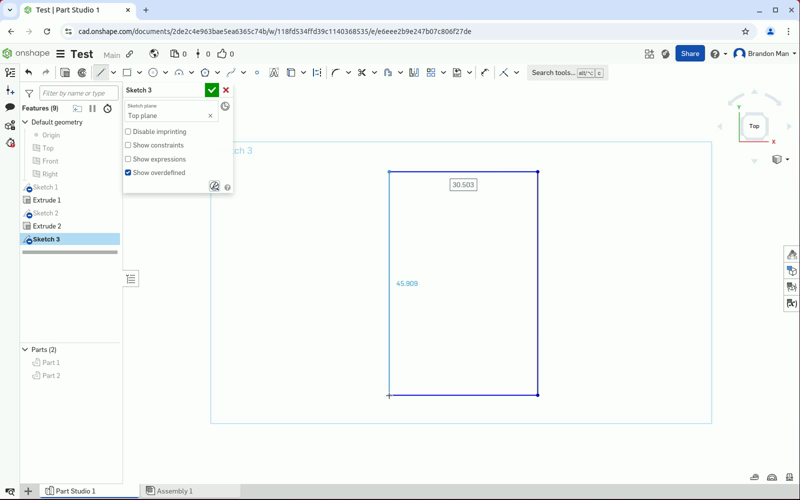
key(esc)
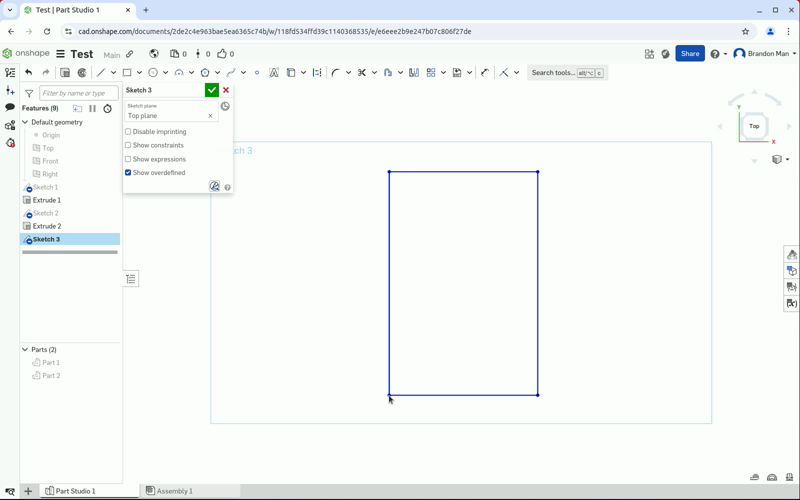
key(l)
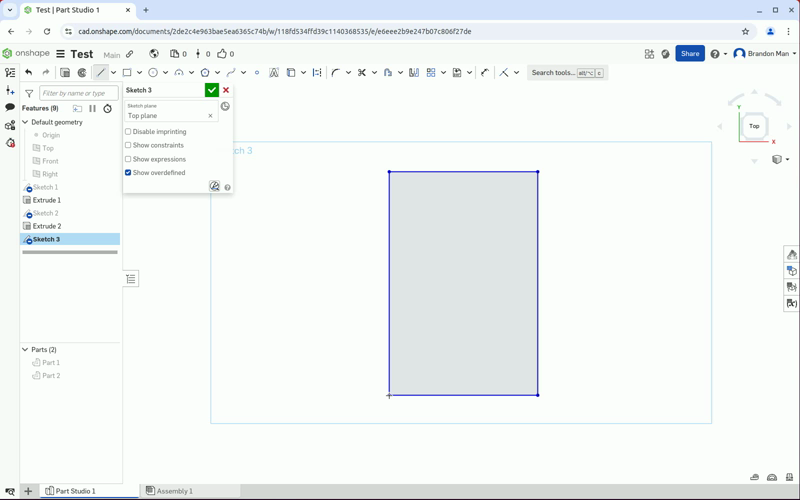
key_down(shift)
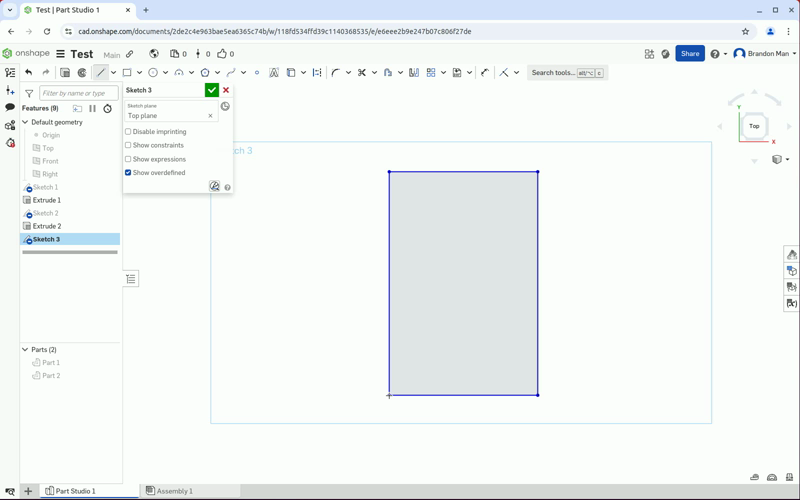
mouse_move(396, 388)
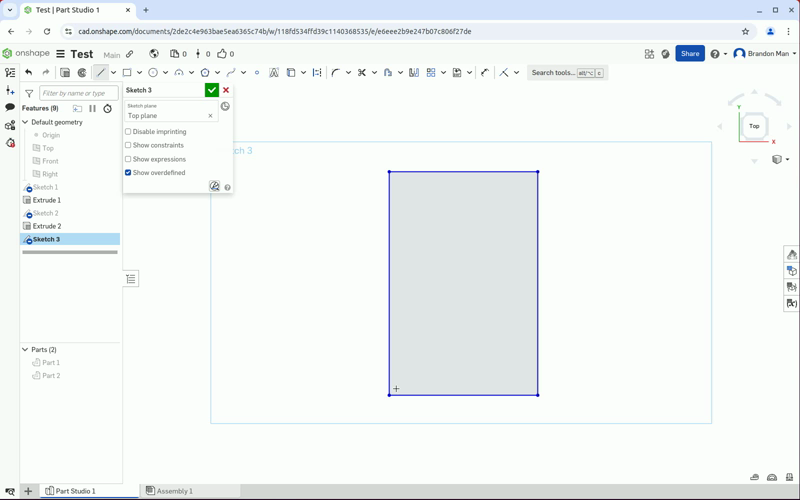
click(396, 388)
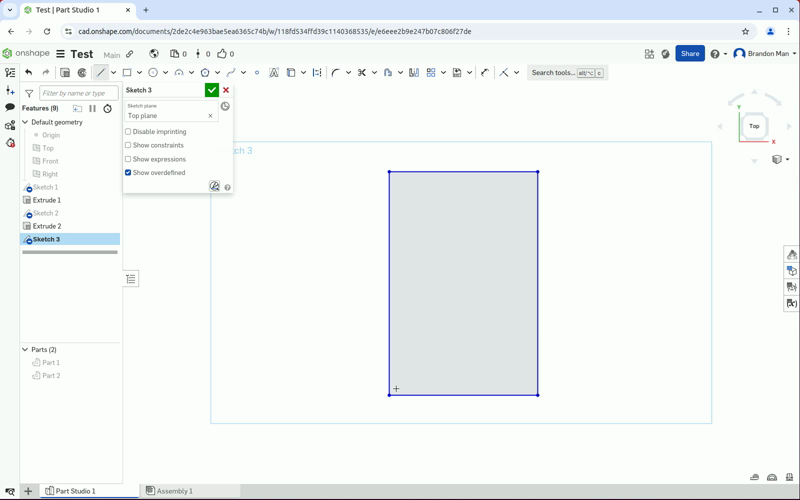
key_up(shift)
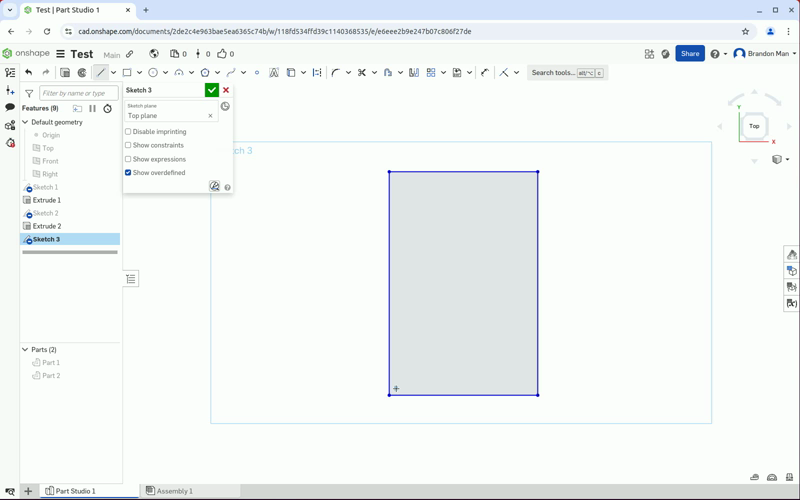
key_down(shift)
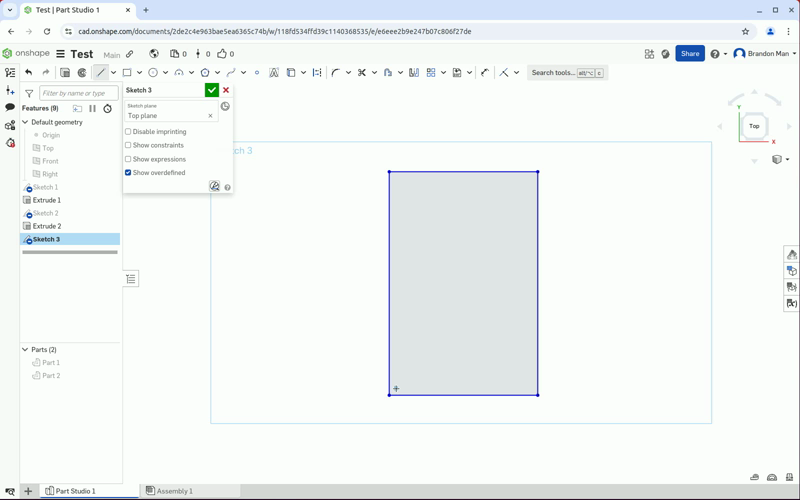
mouse_move(530, 388)
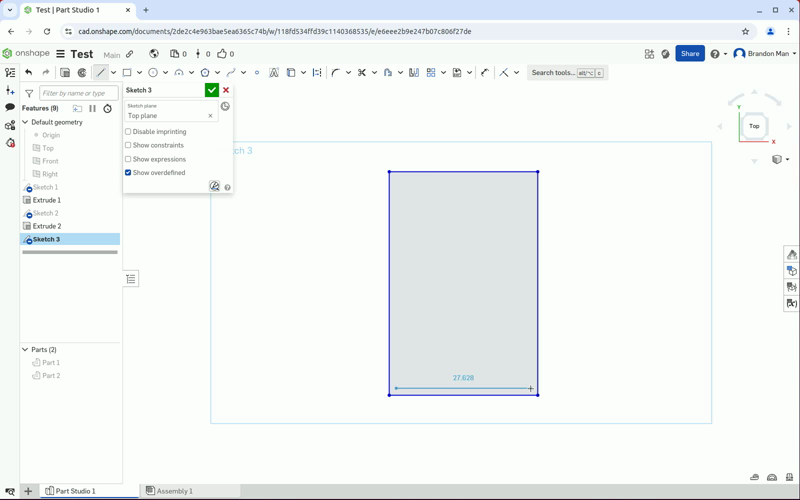
click(530, 388)
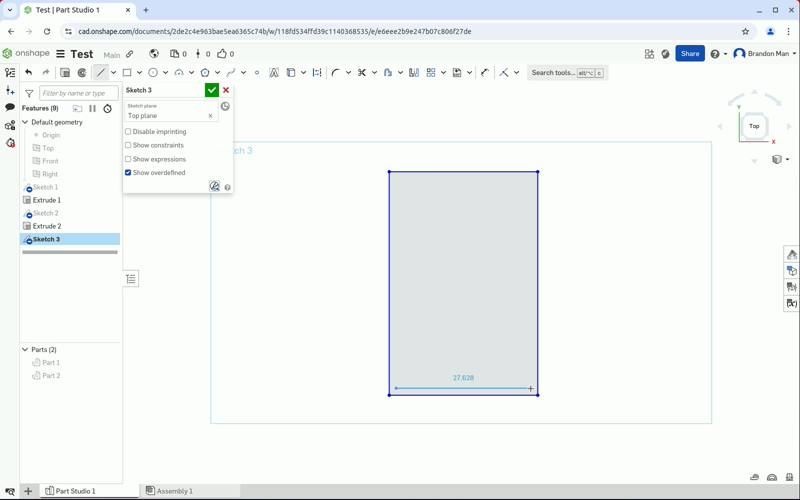
key_up(shift)
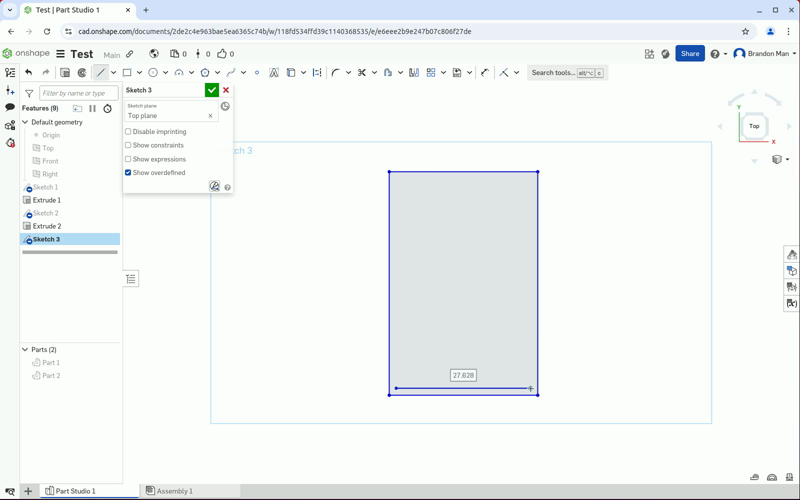
key_down(shift)
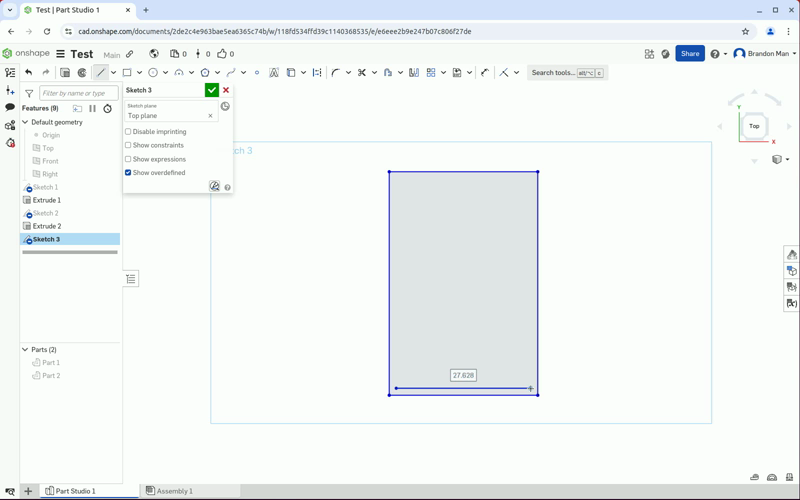
mouse_move(530, 178)
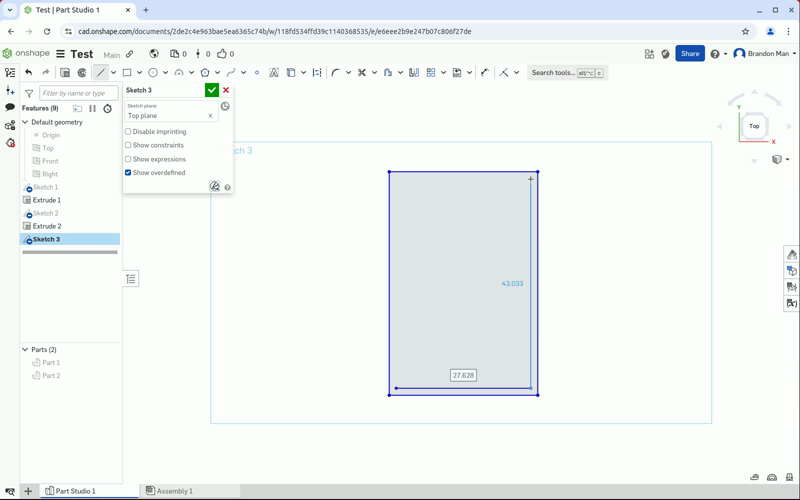
click(530, 178)
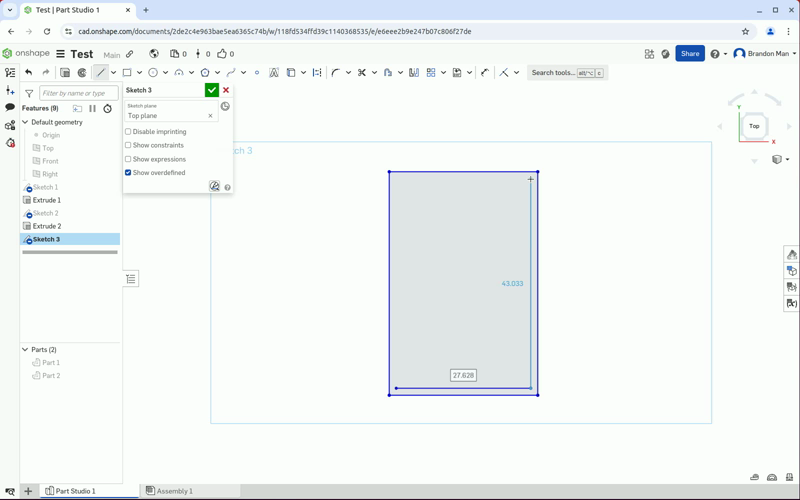
key_up(shift)
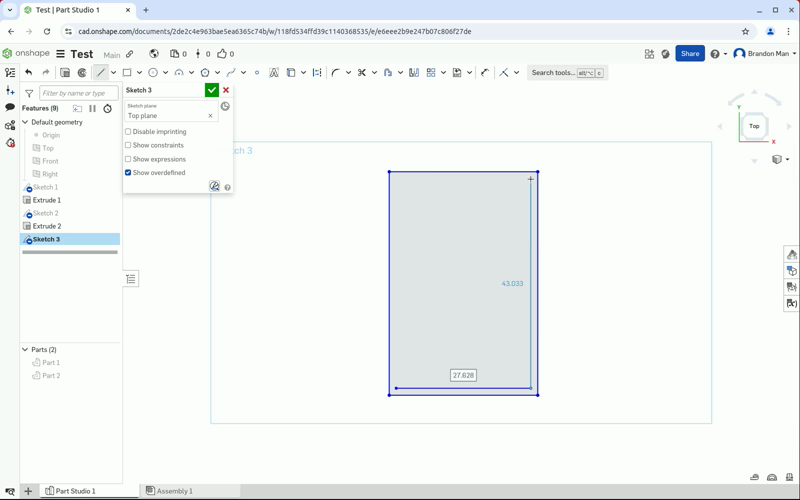
key_down(shift)
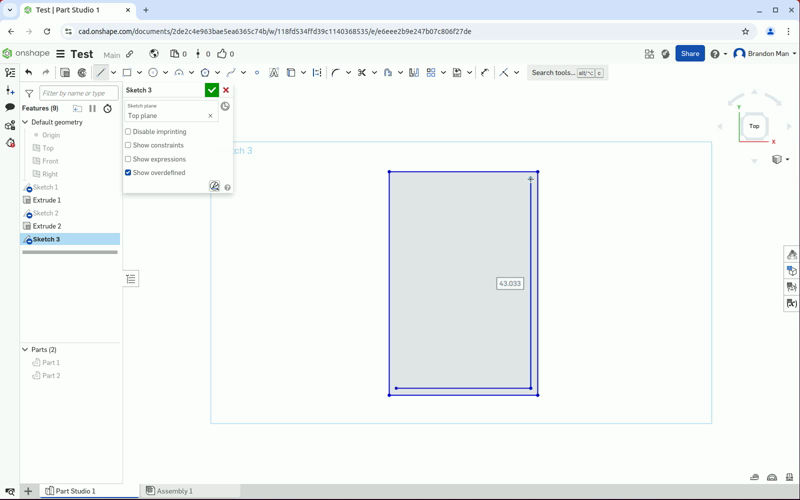
mouse_move(396, 178)
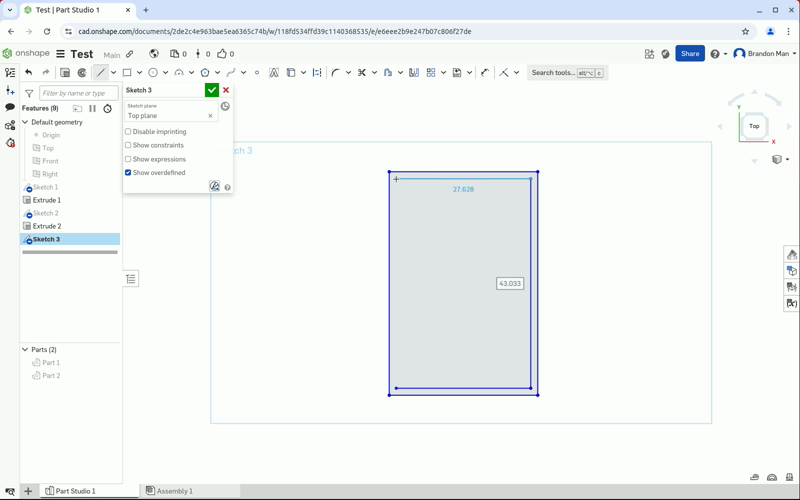
click(396, 178)
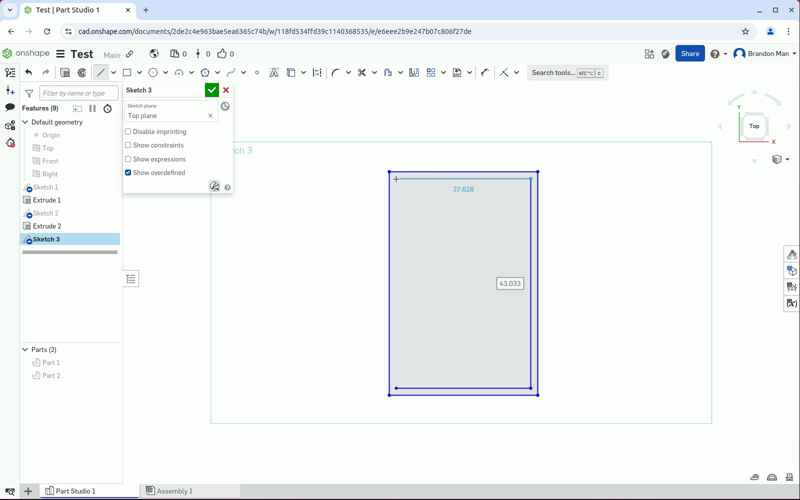
key_up(shift)
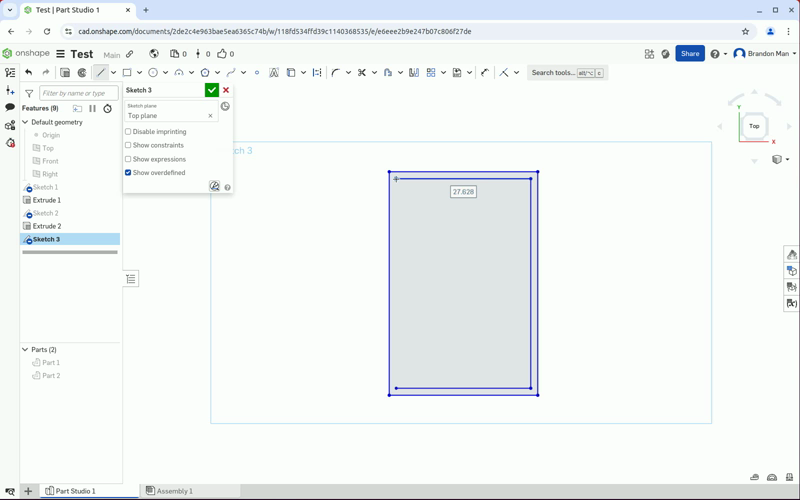
key_down(shift)
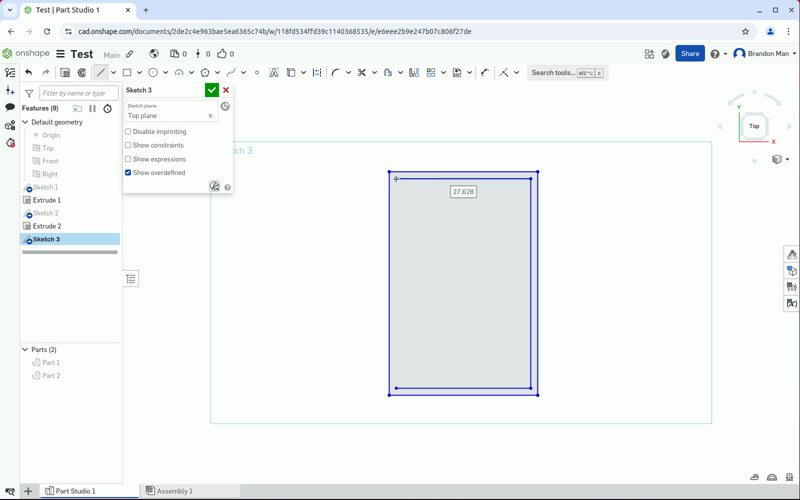
mouse_move(396, 388)
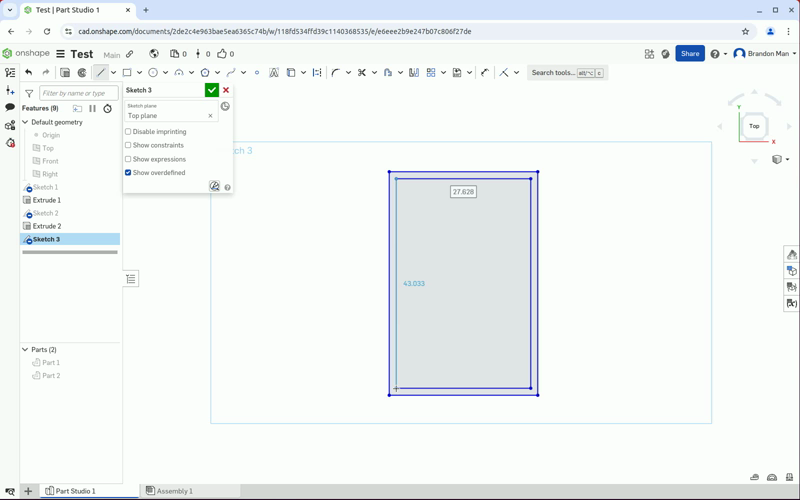
key_up(shift)
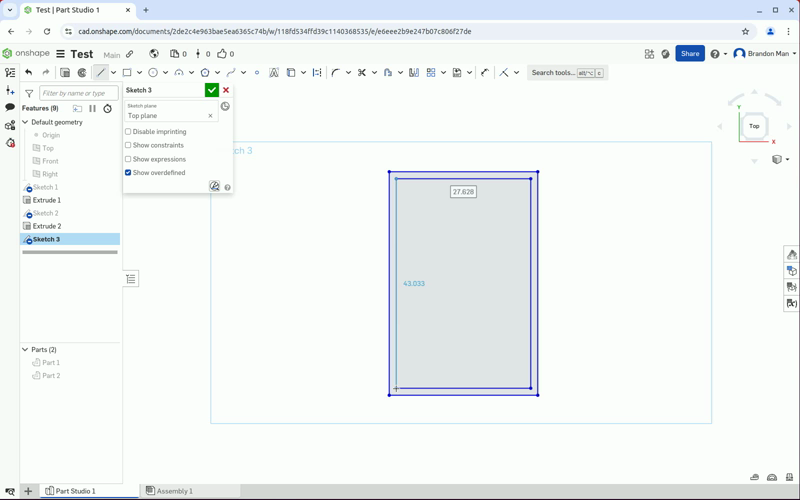
click(396, 388)
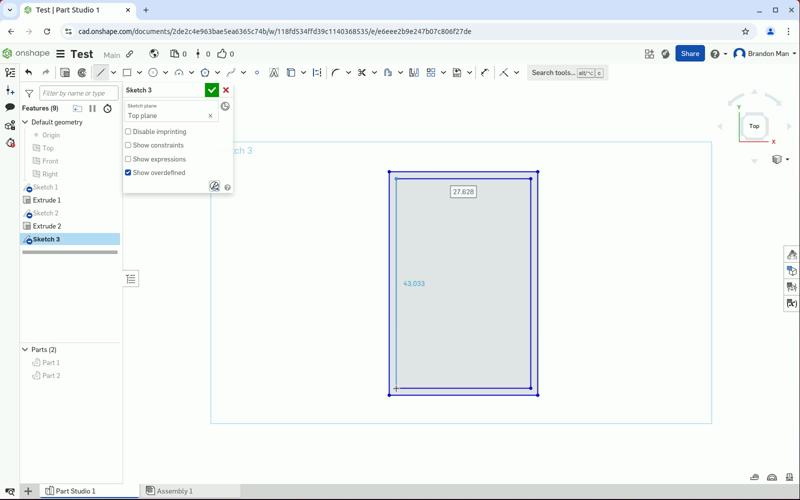
key(esc)
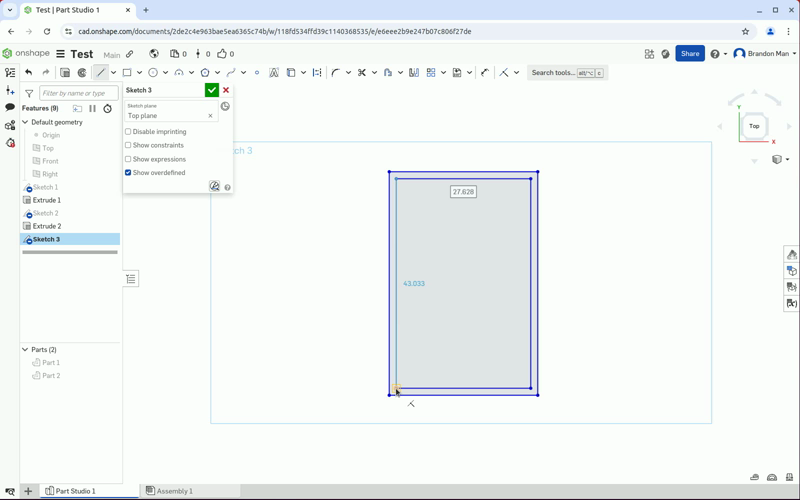
mouse_move(439, 391)
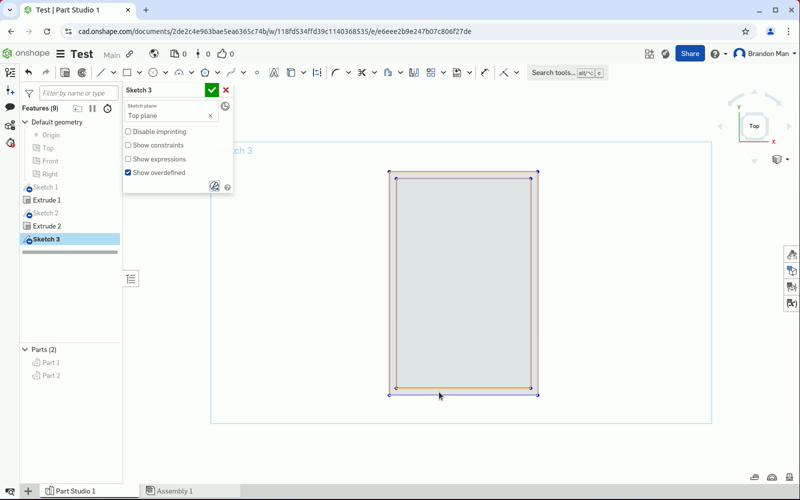
click(439, 391)
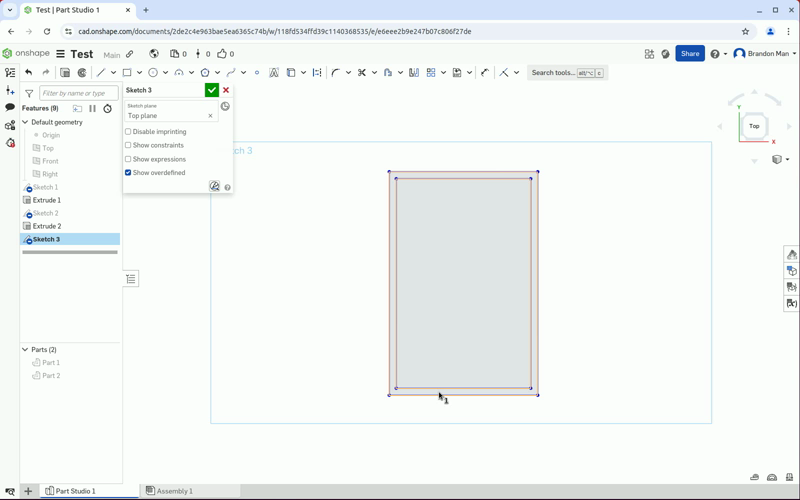
mouse_move(73, 352)
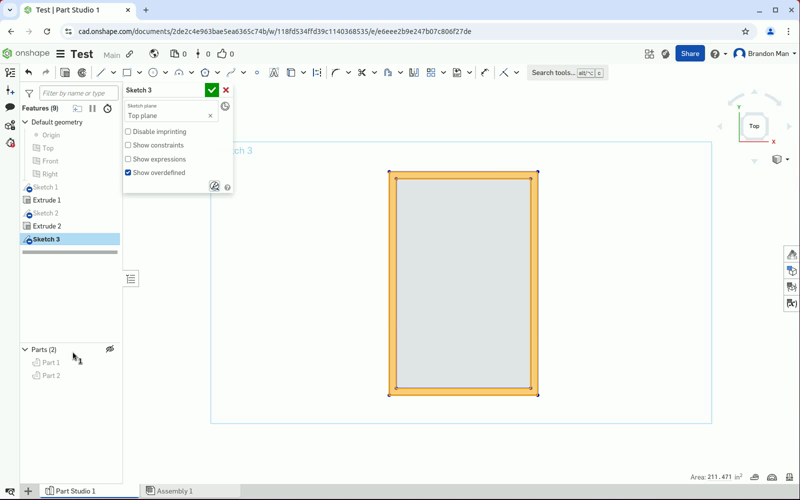
key(shift+y)
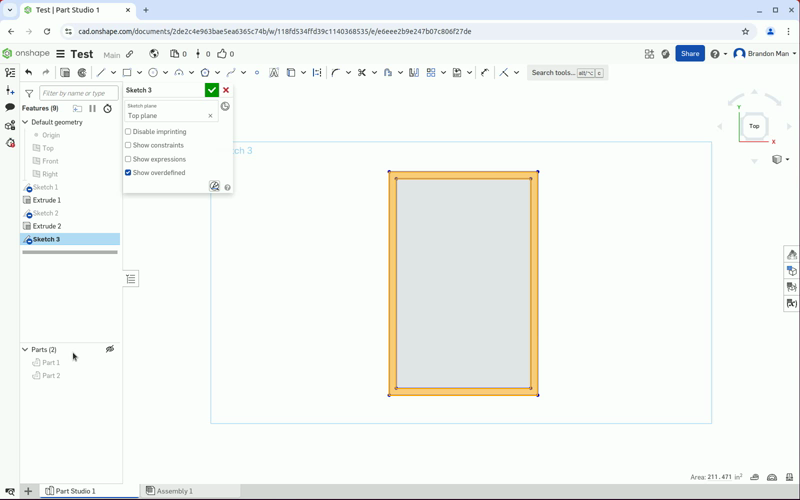
key(shift+e)
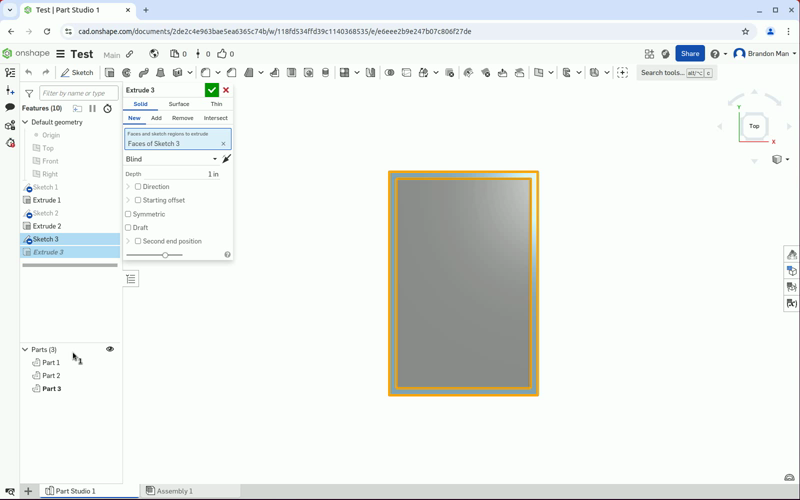
mouse_move(143, 106)
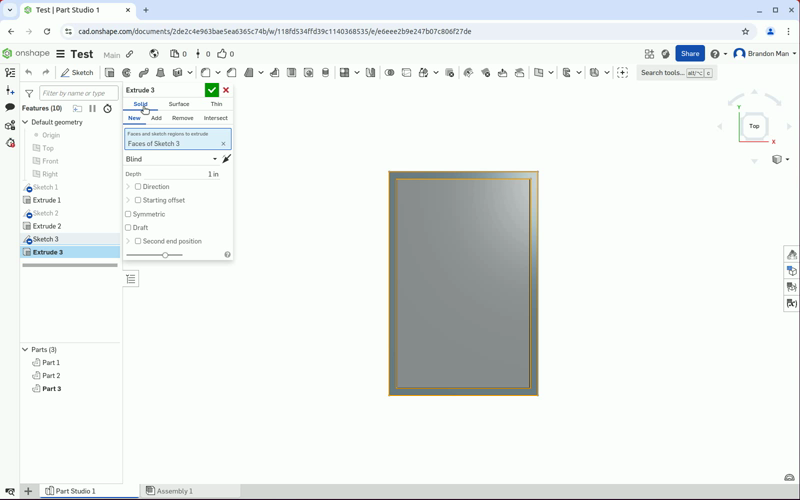
click(143, 106)
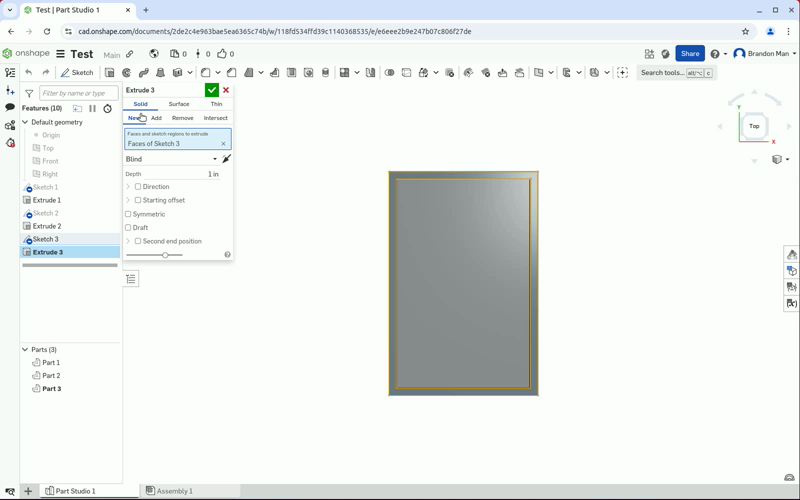
mouse_move(137, 120)
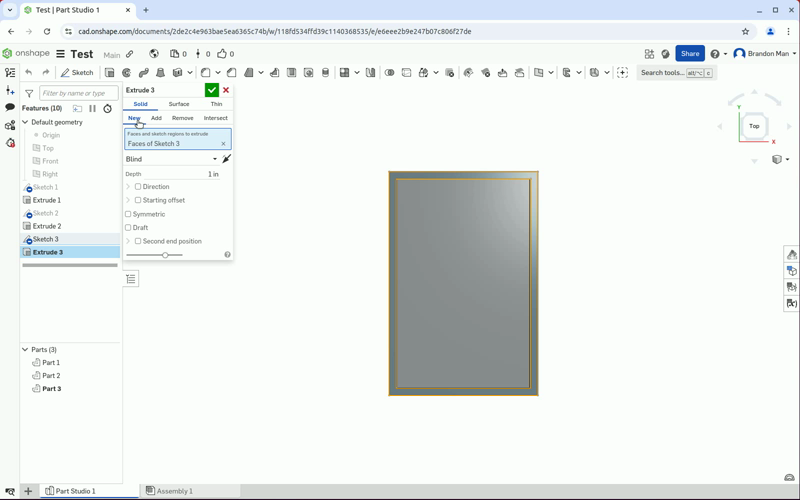
click(137, 120)
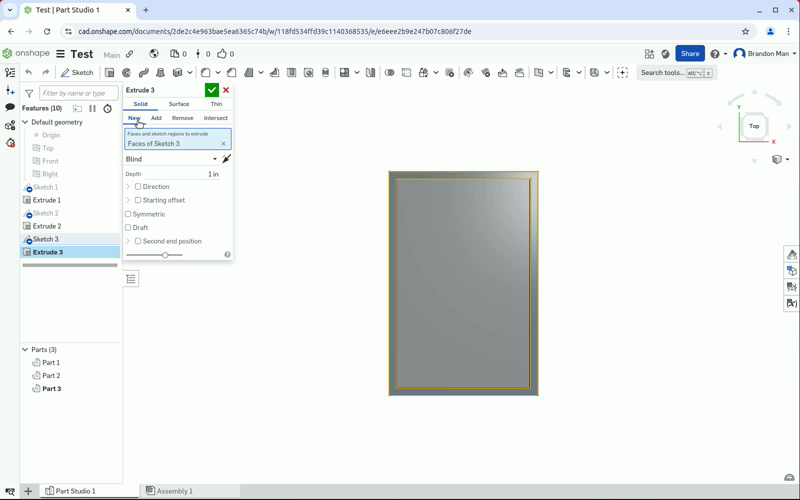
key(tab, 4)
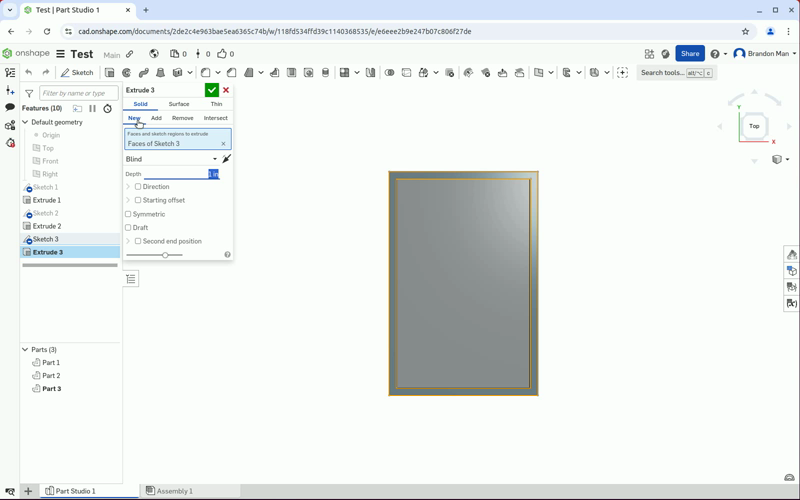
text(-0.722)
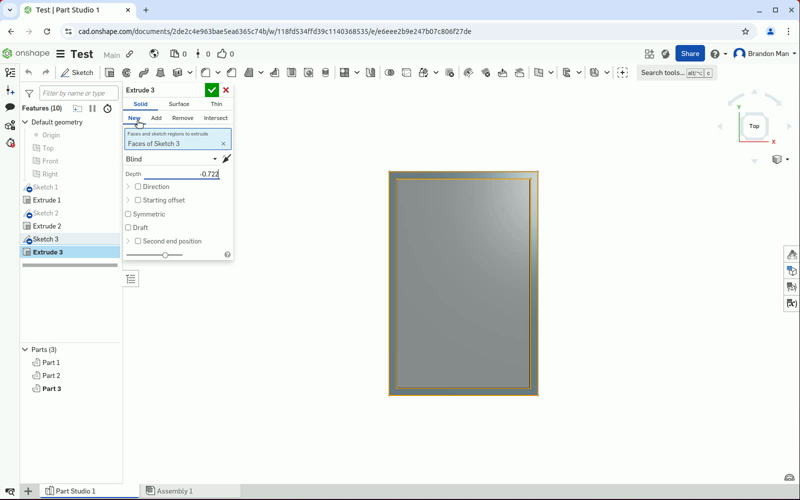
key(enter)
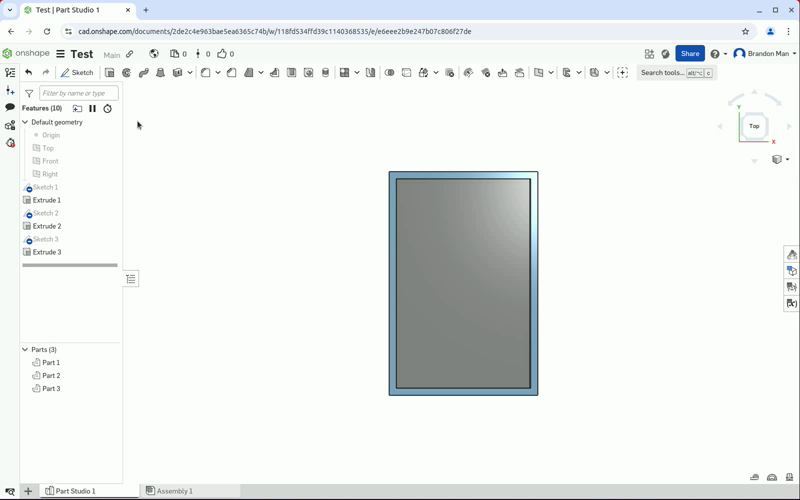
key(shift+h)
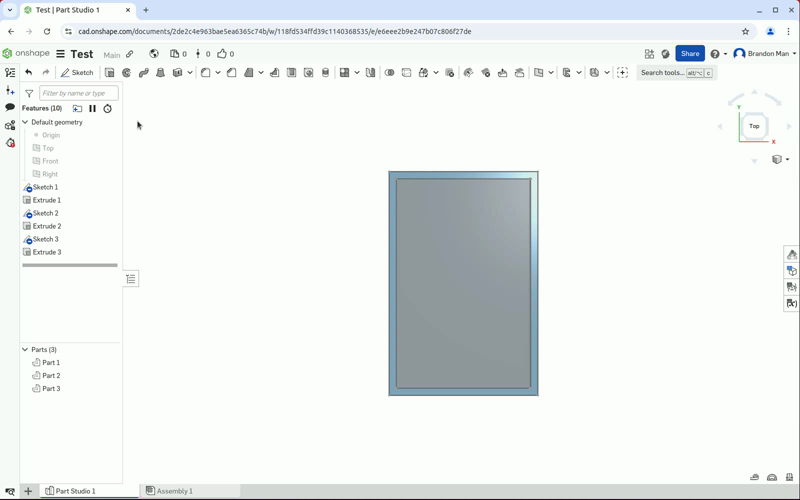
key(shift+h)
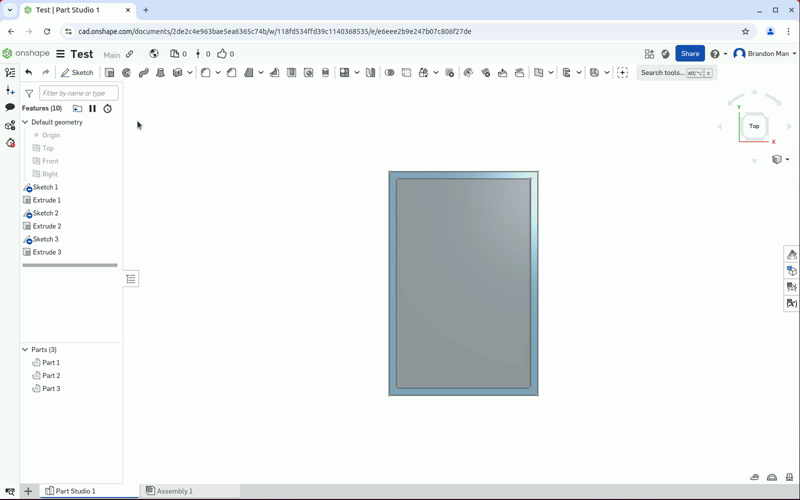
key(shift+7)
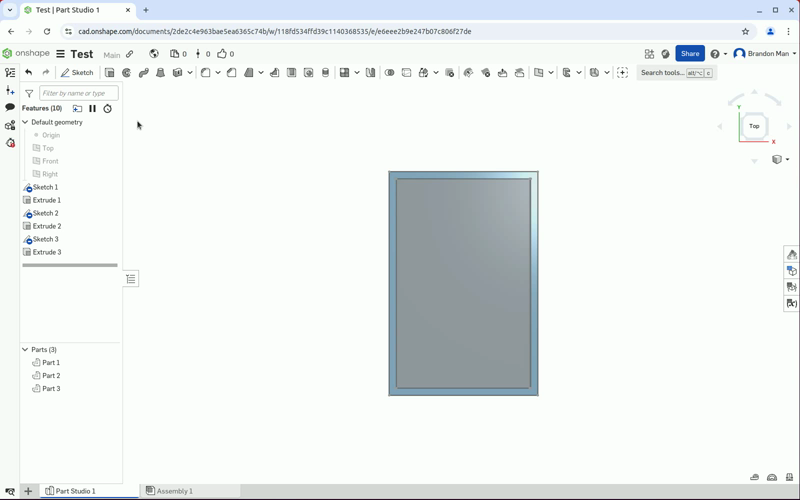
key(up, 3)
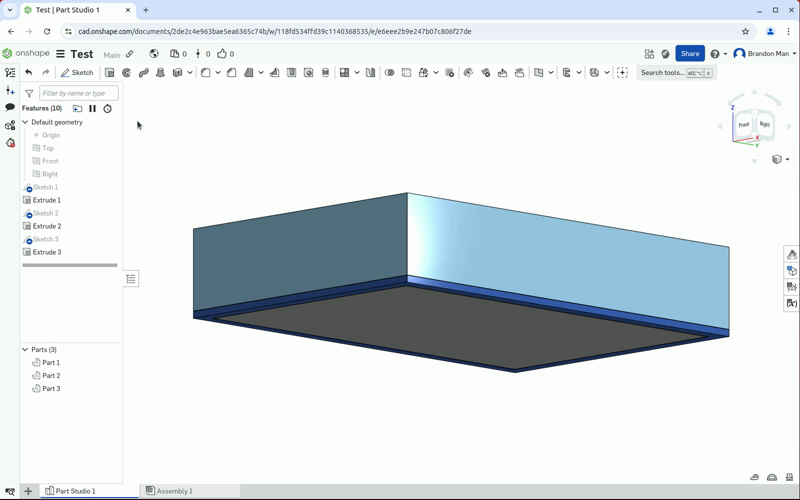
key(left, 3)
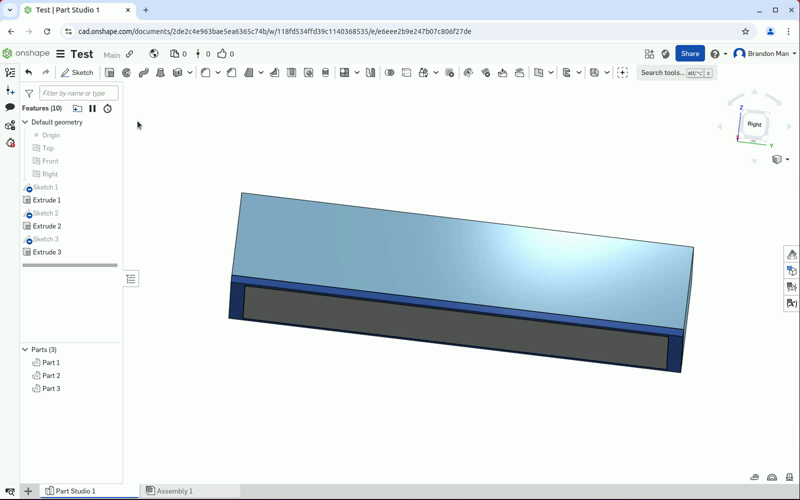
key(right, 3)
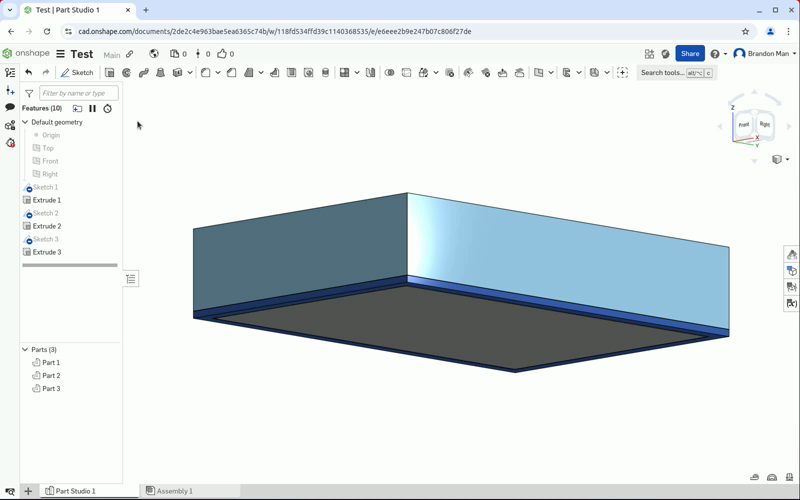
key(down, 3)
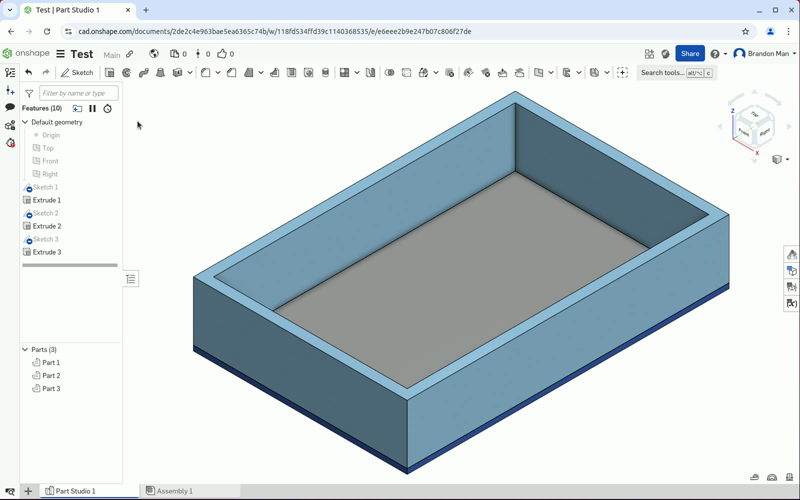
mouse_move(73, 189)
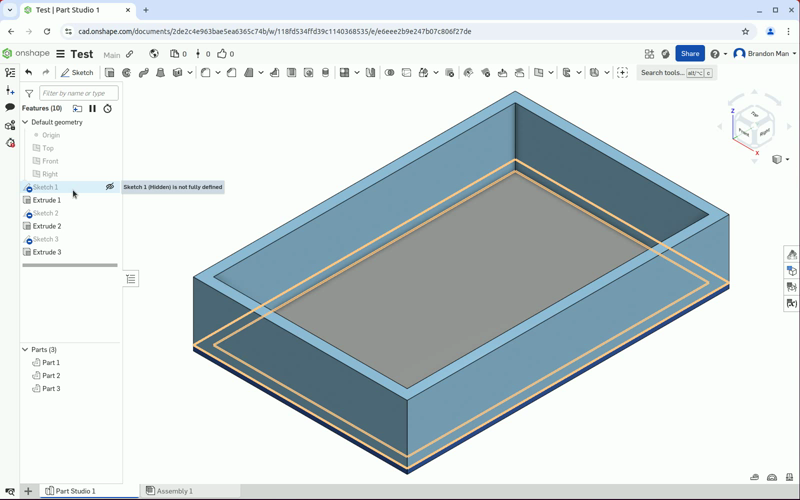
click(73, 189)